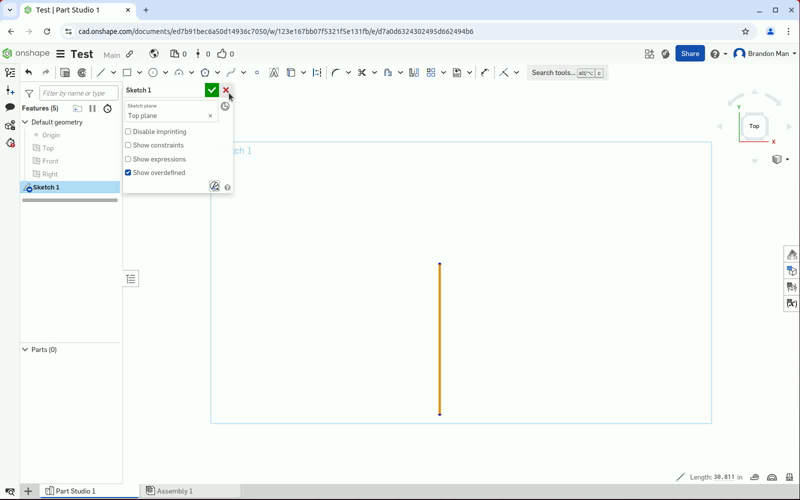
key(shift+h)
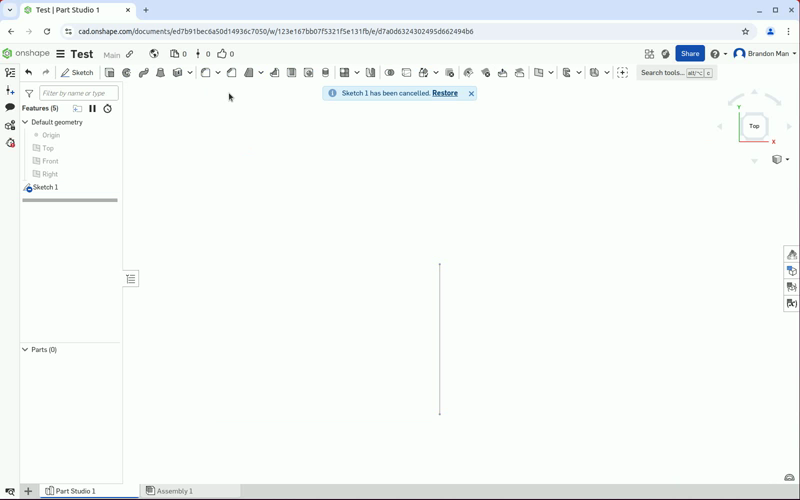
key(shift+s)
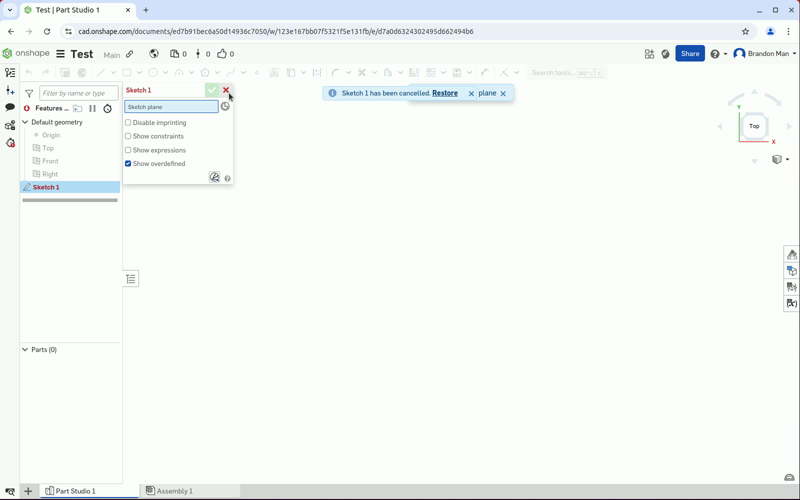
mouse_move(73, 150)
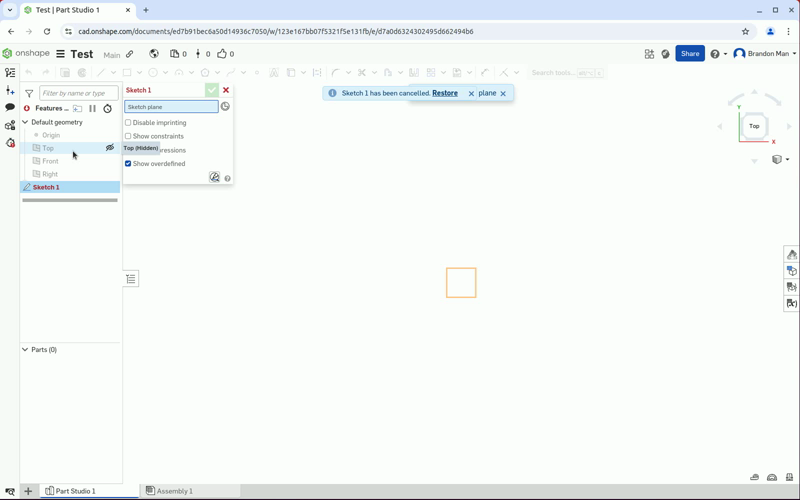
click(73, 150)
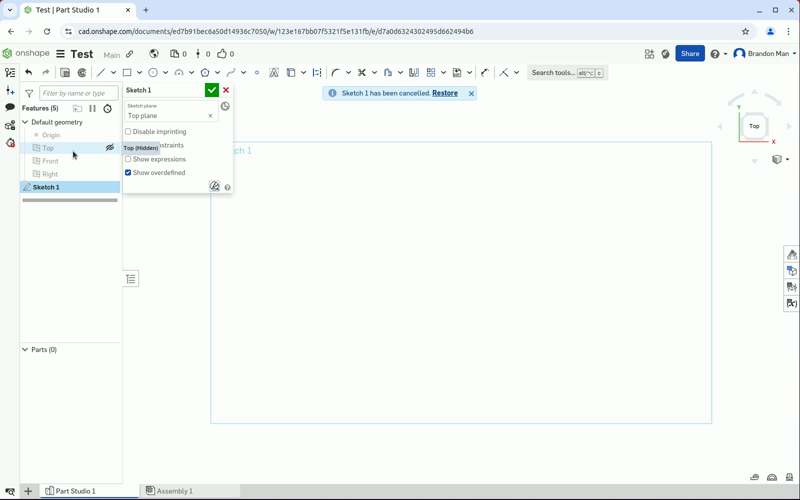
mouse_move(73, 352)
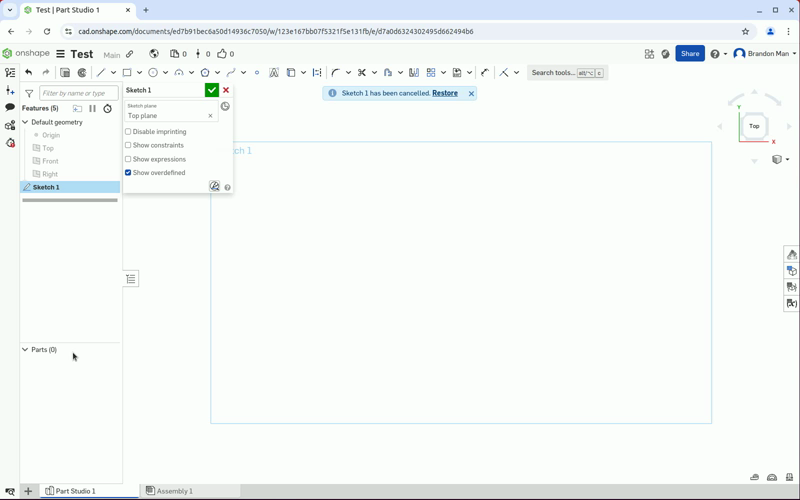
key(y)
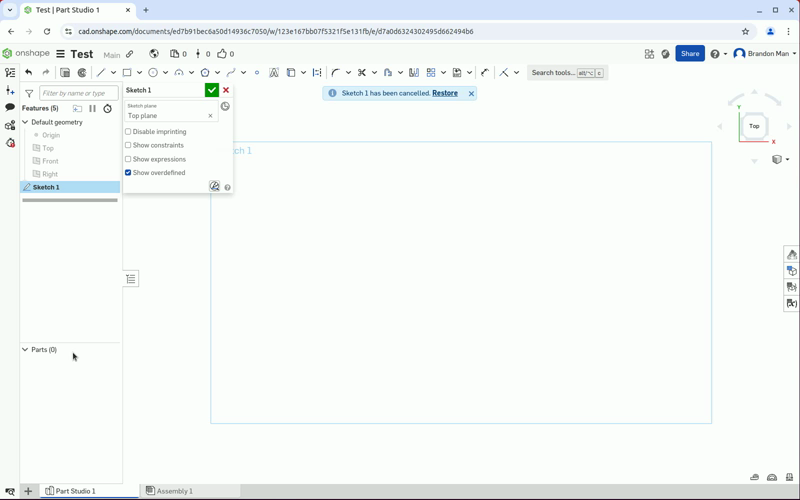
key(l)
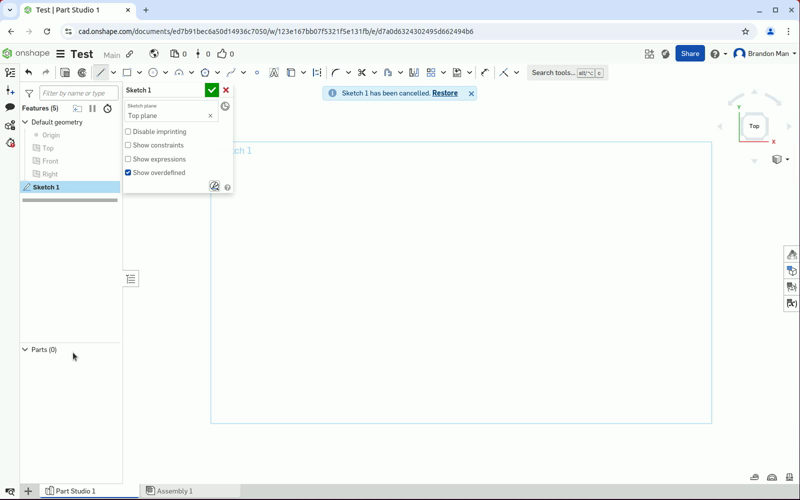
key_down(shift)
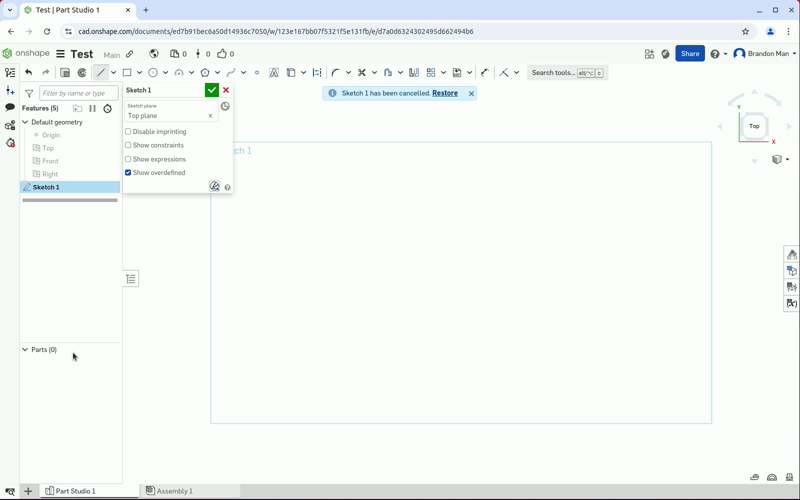
mouse_move(460, 282)
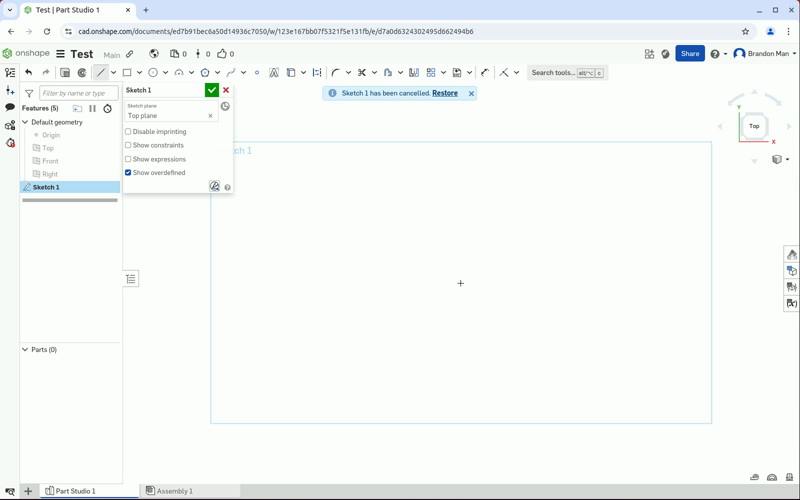
click(460, 282)
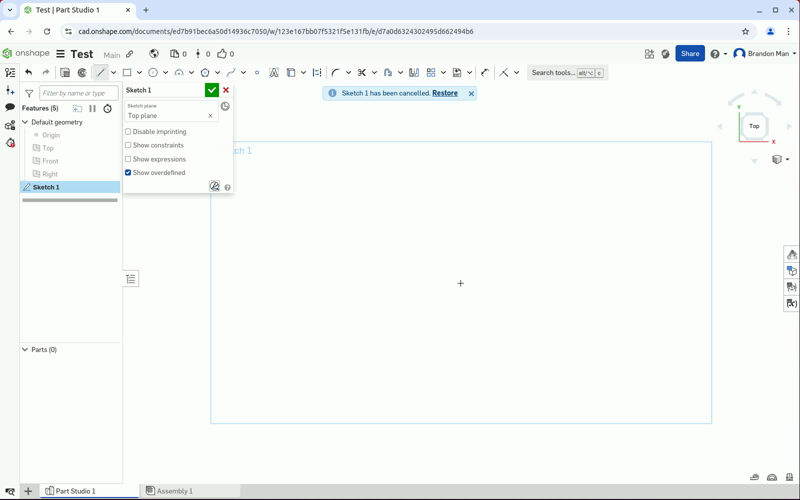
key_up(shift)
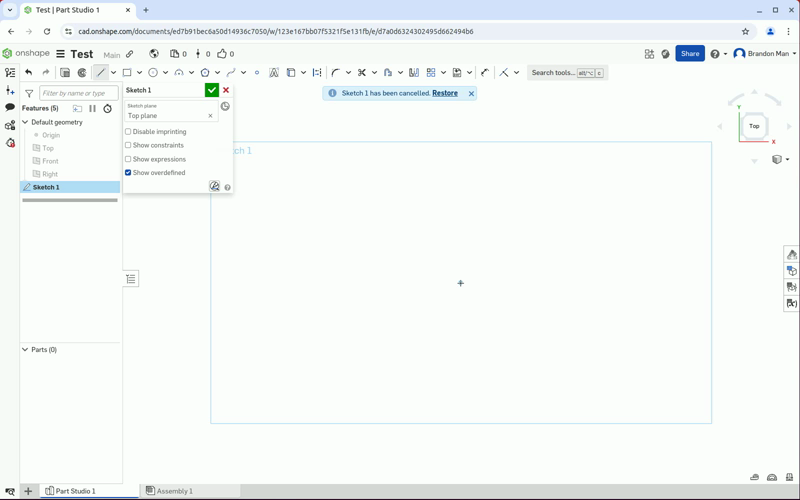
key_down(shift)
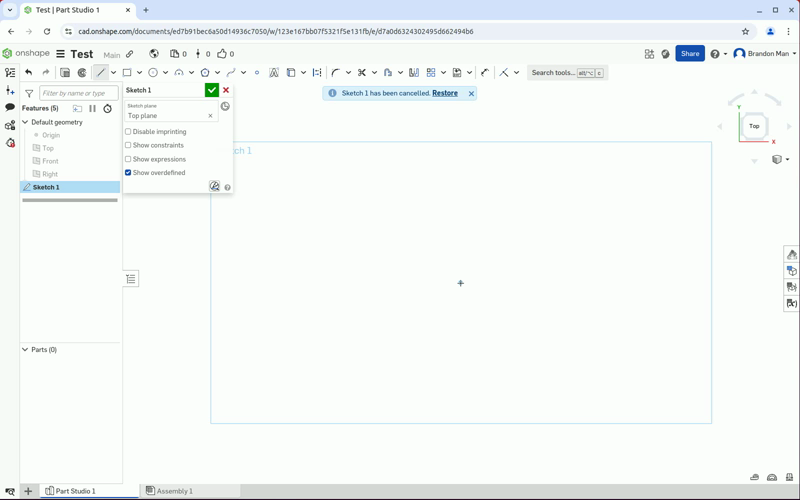
mouse_move(573, 282)
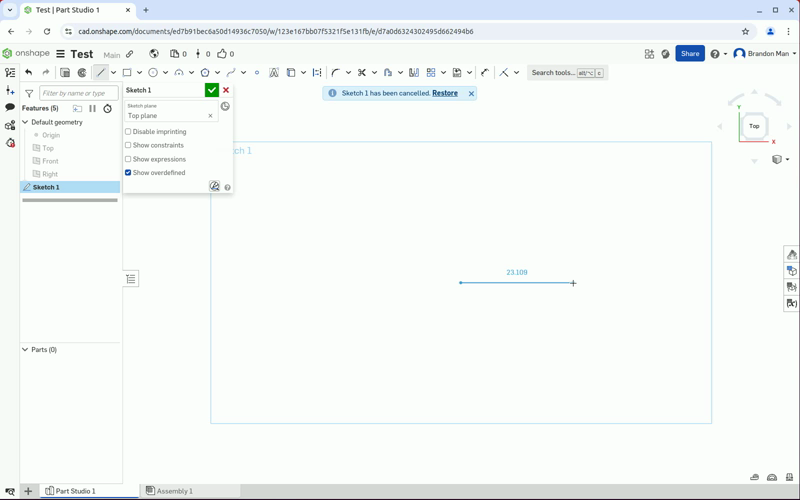
click(573, 282)
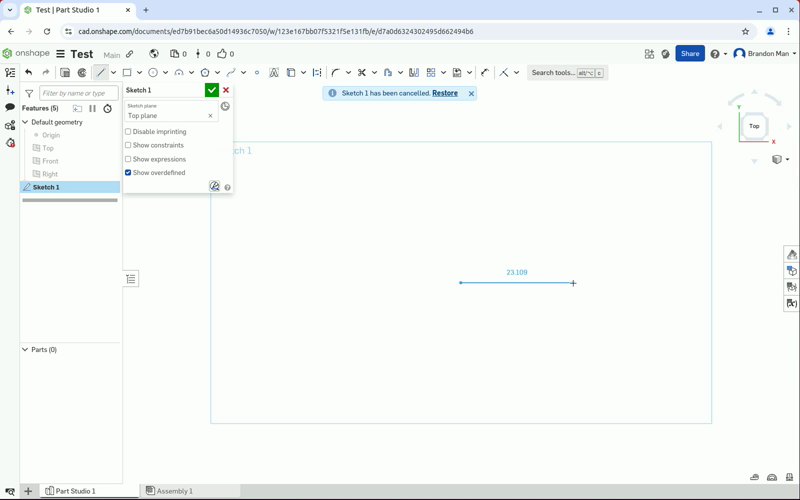
key_up(shift)
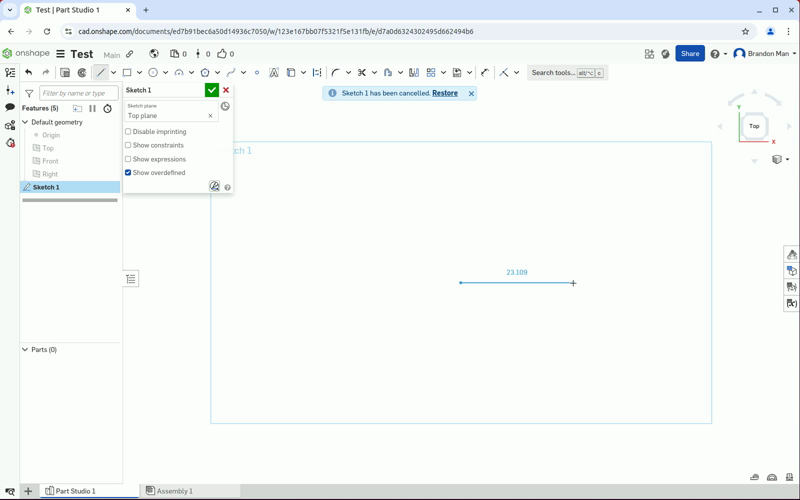
key_down(shift)
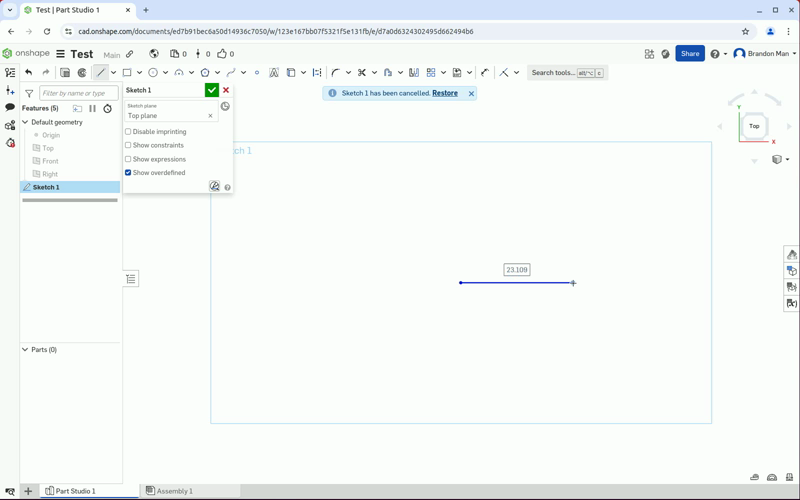
mouse_move(589, 282)
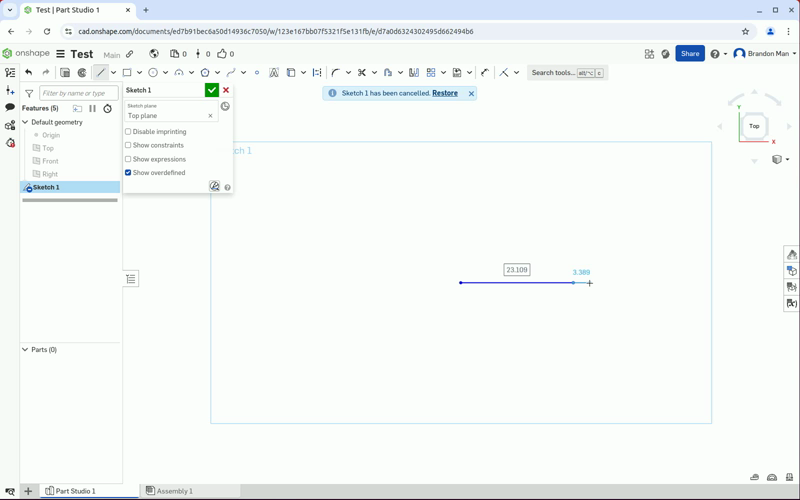
mouse_move(573, 281)
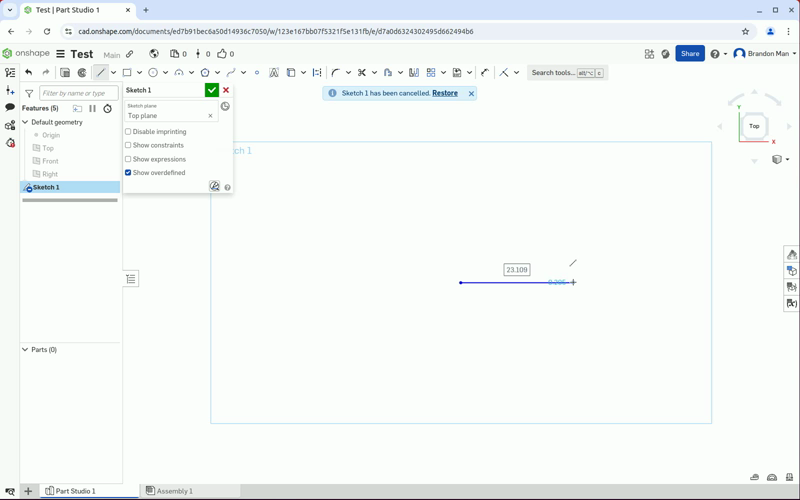
scroll(6)
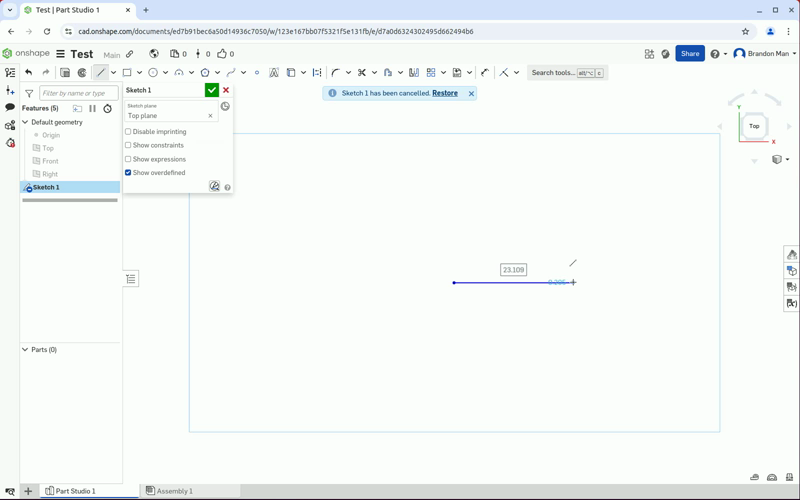
scroll(6)
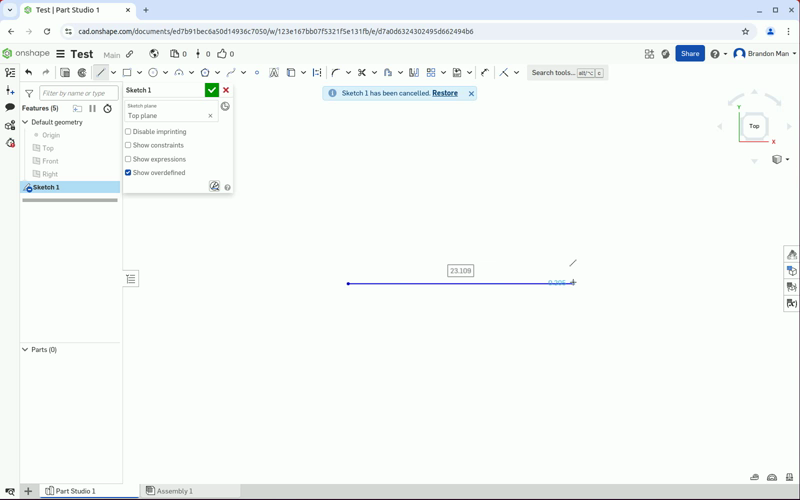
scroll(6)
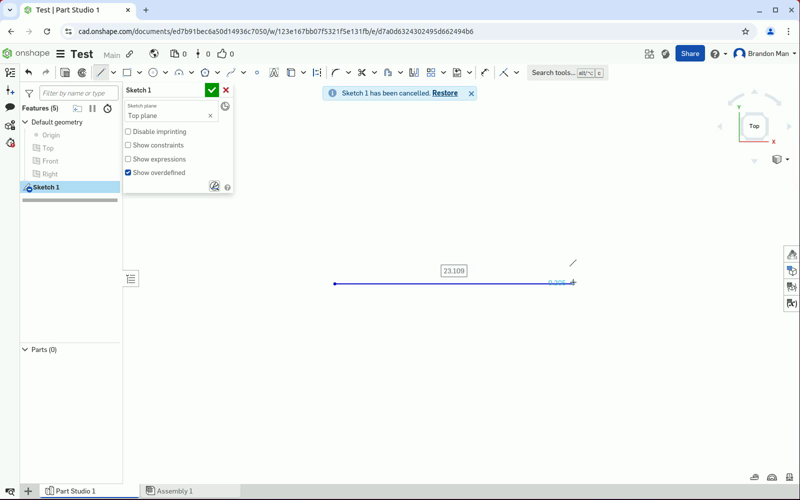
scroll(6)
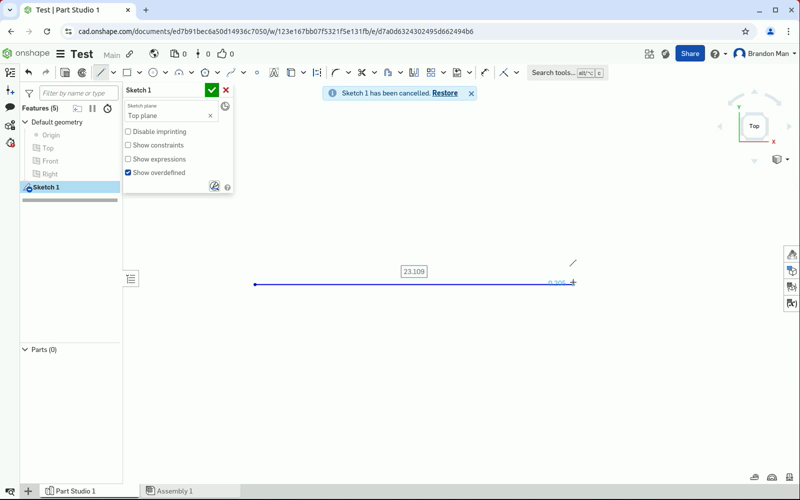
scroll(6)
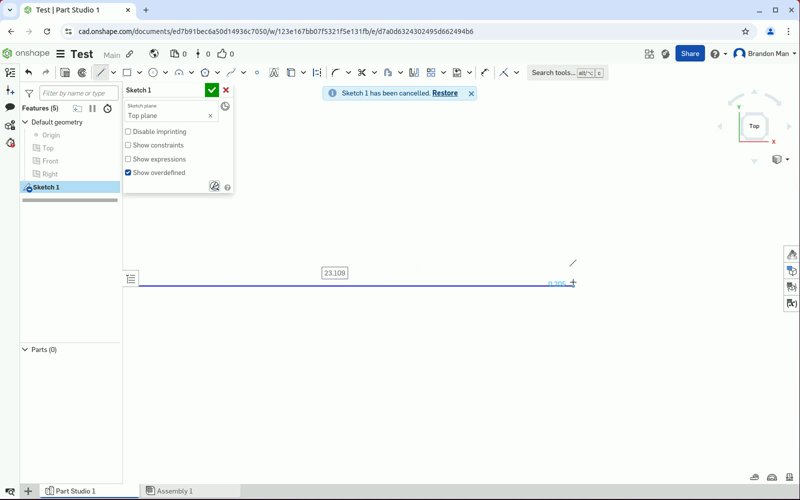
scroll(6)
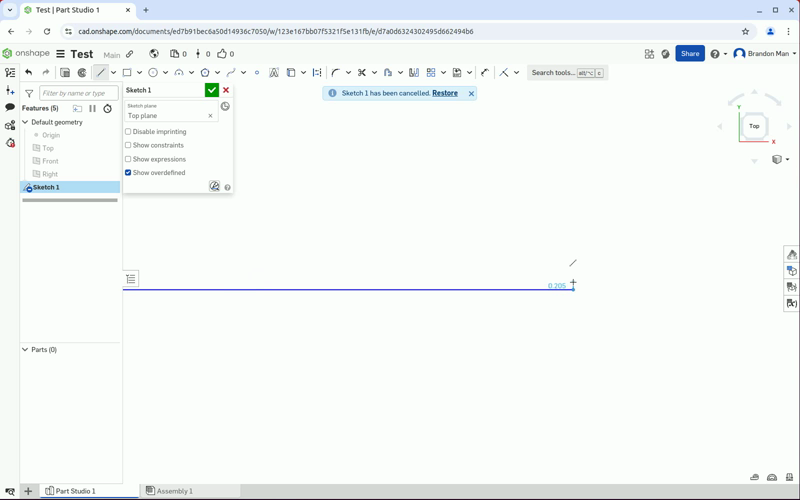
scroll(6)
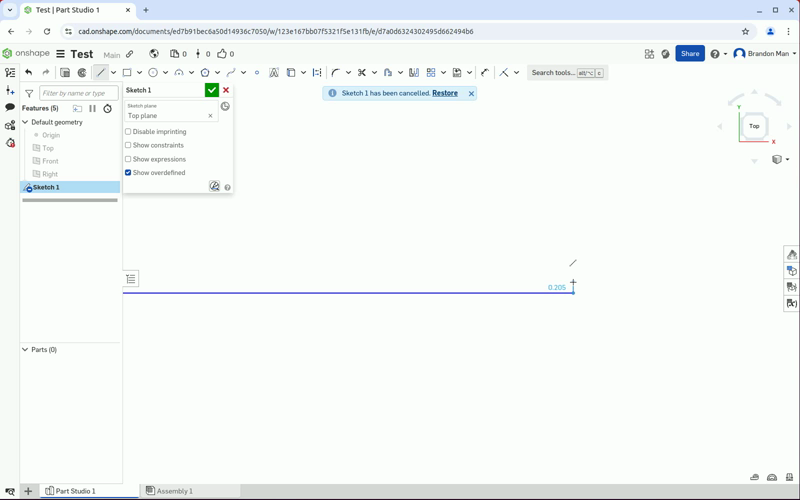
click(573, 281)
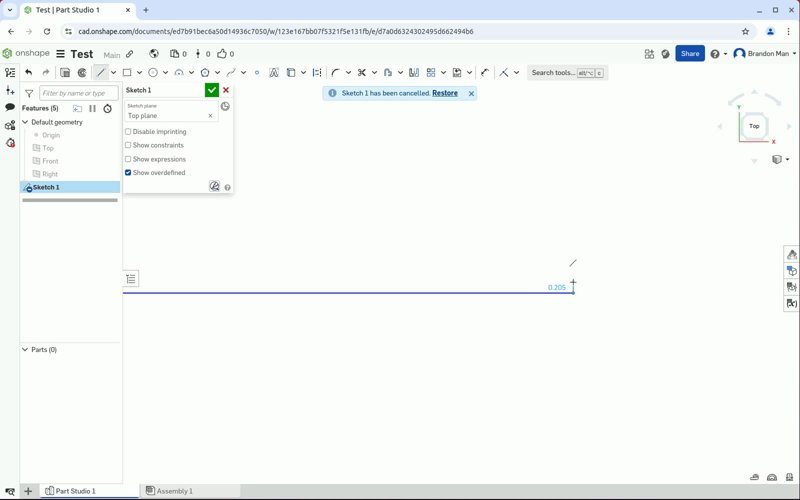
scroll(-6)
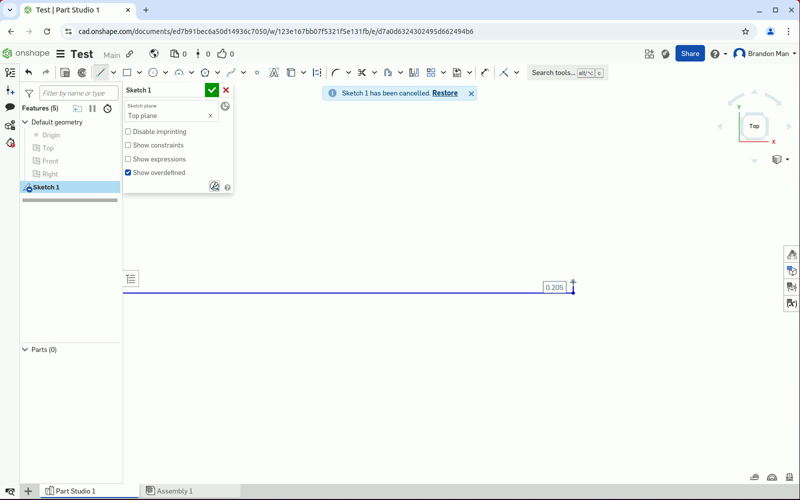
scroll(-6)
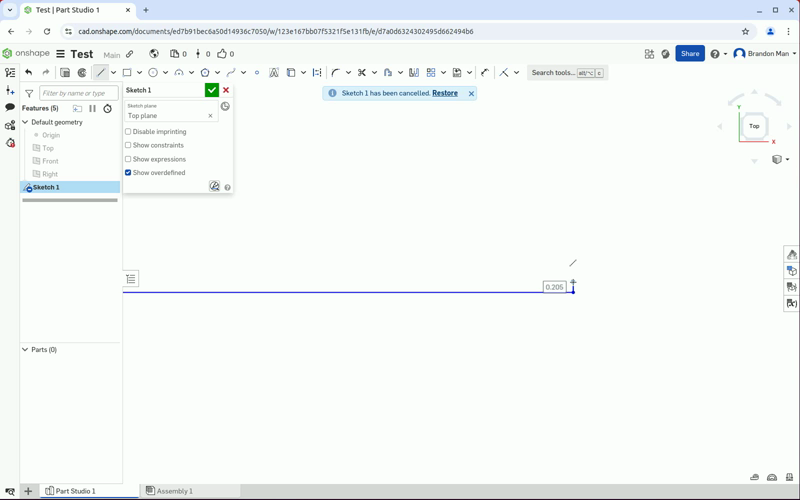
scroll(-6)
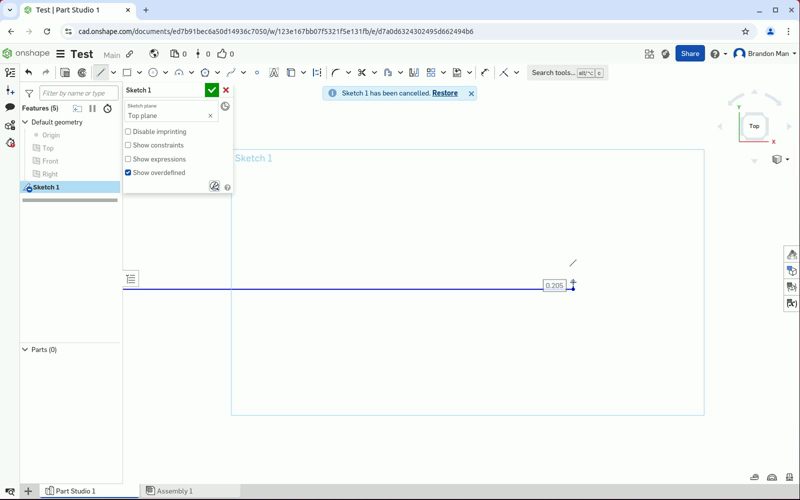
scroll(-6)
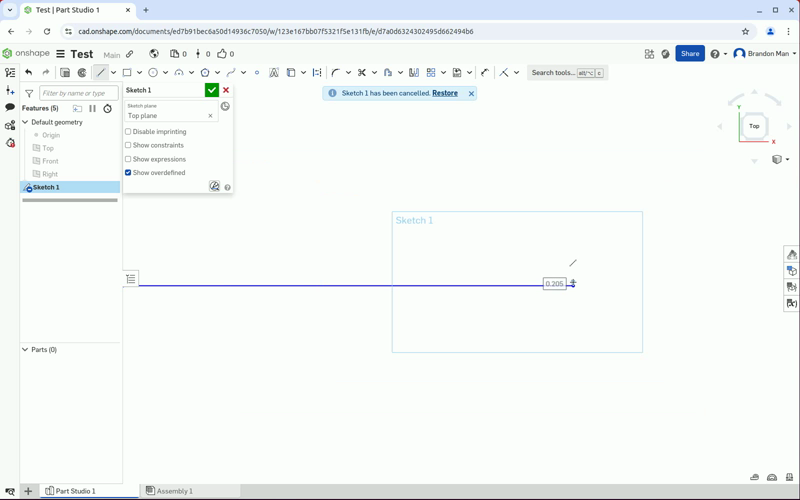
scroll(-6)
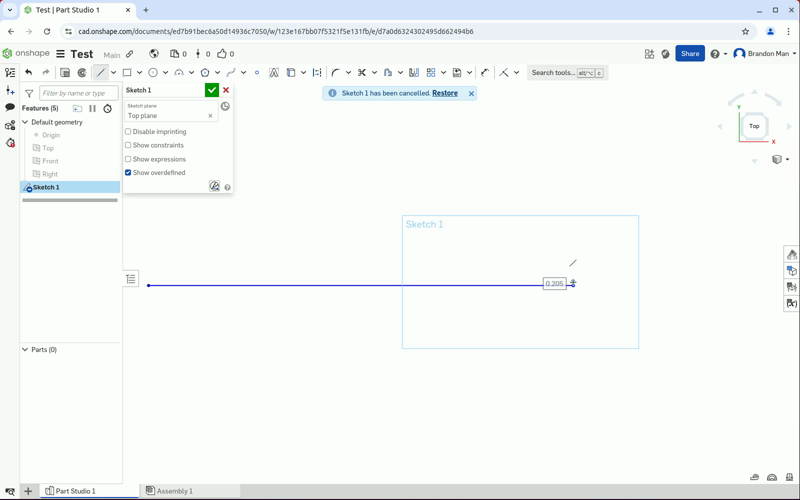
scroll(-6)
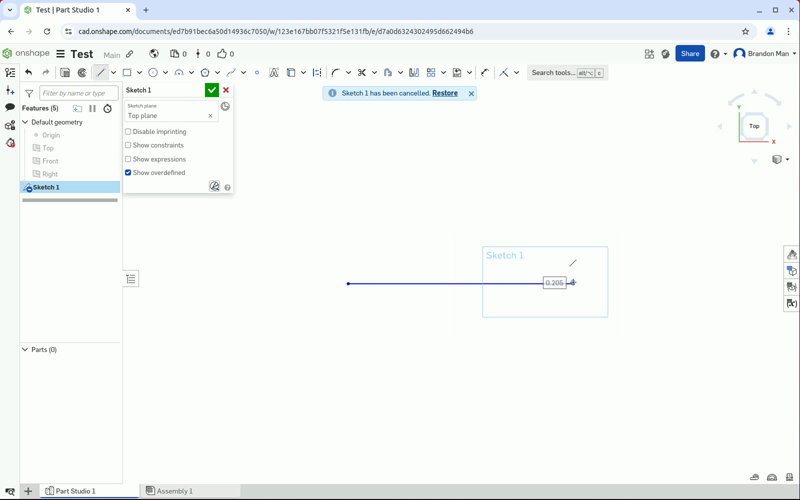
scroll(-6)
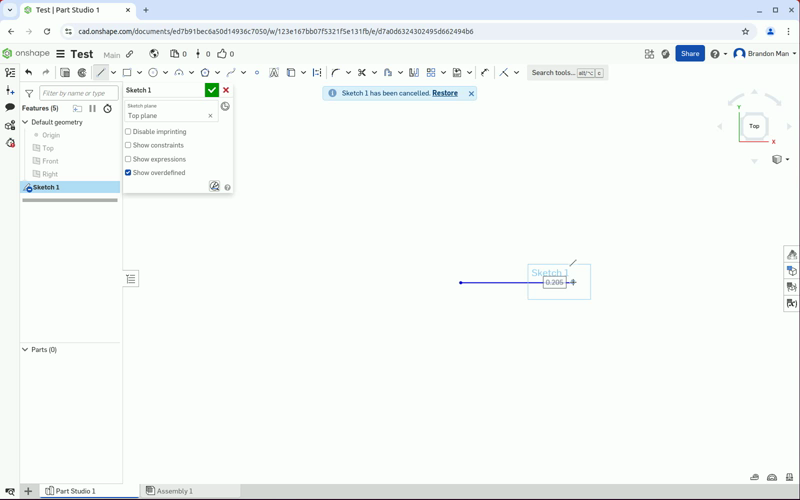
key_up(shift)
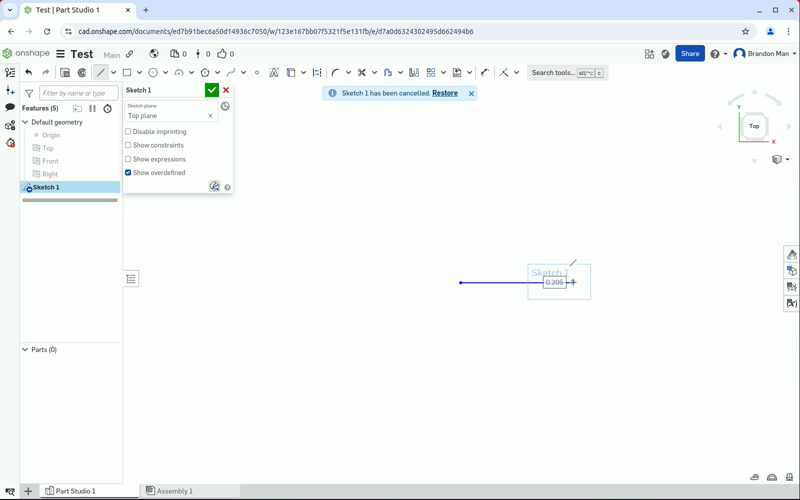
key_down(shift)
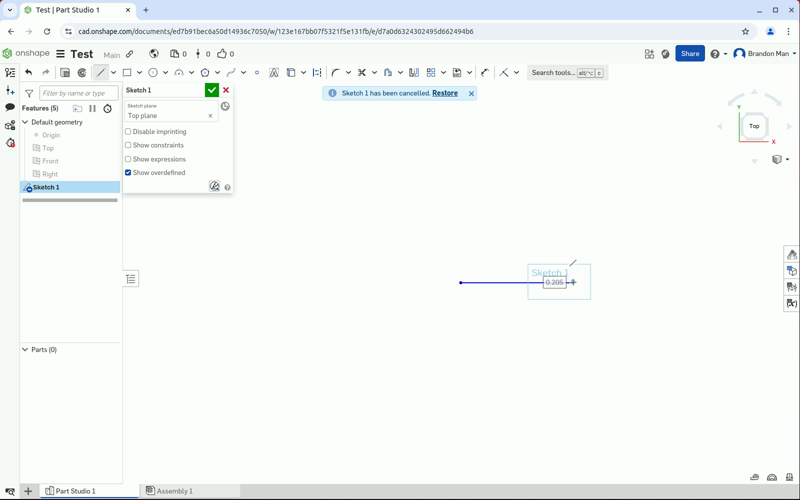
mouse_move(589, 281)
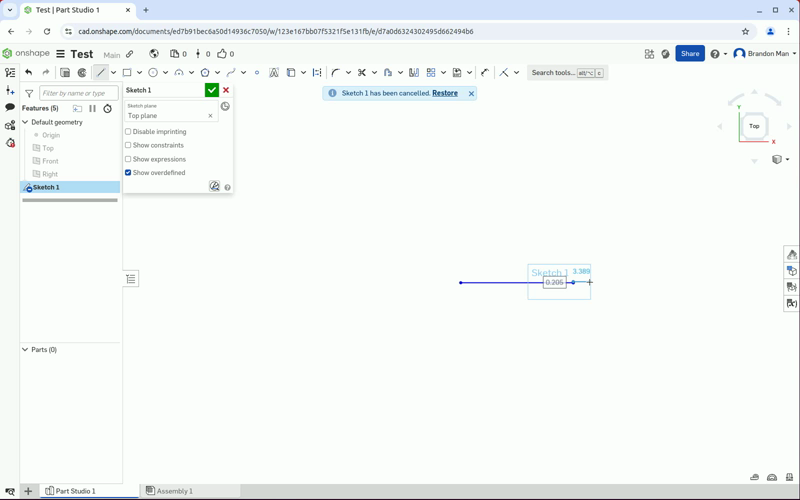
mouse_move(564, 281)
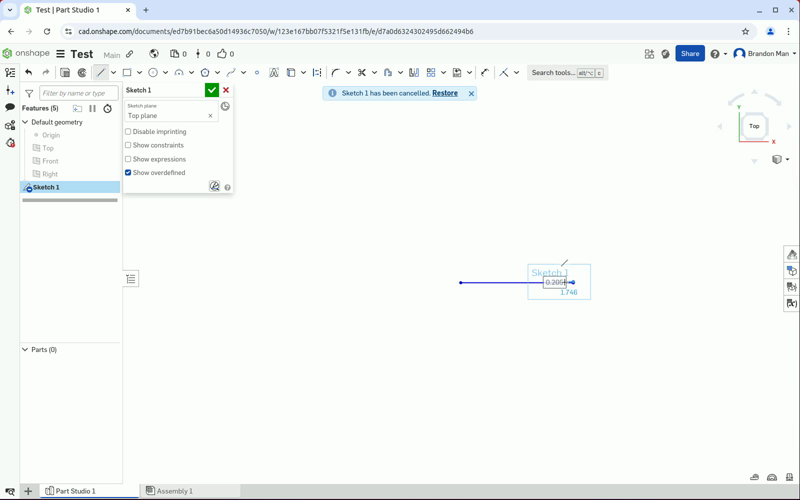
click(564, 281)
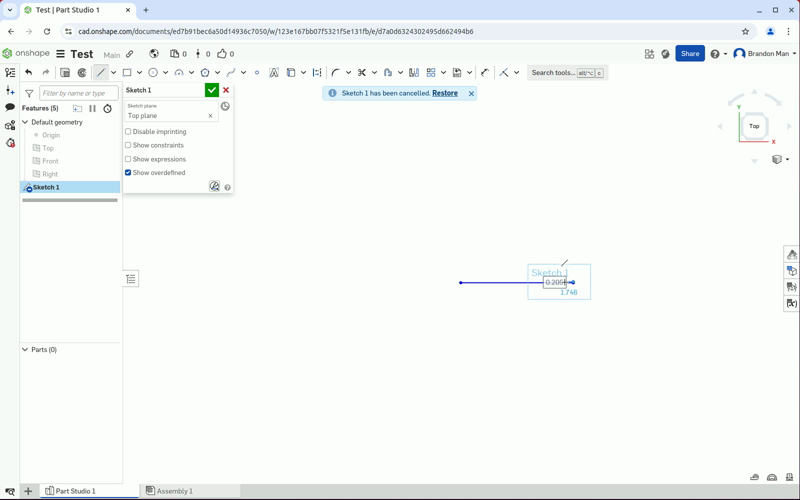
key_up(shift)
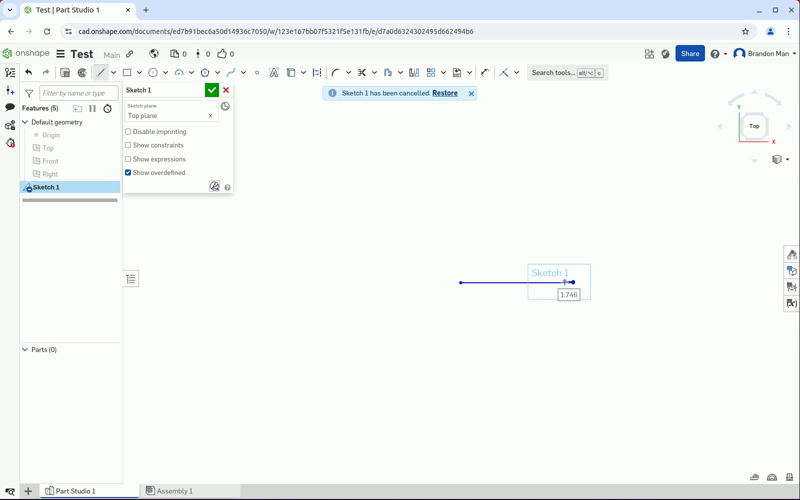
key_down(shift)
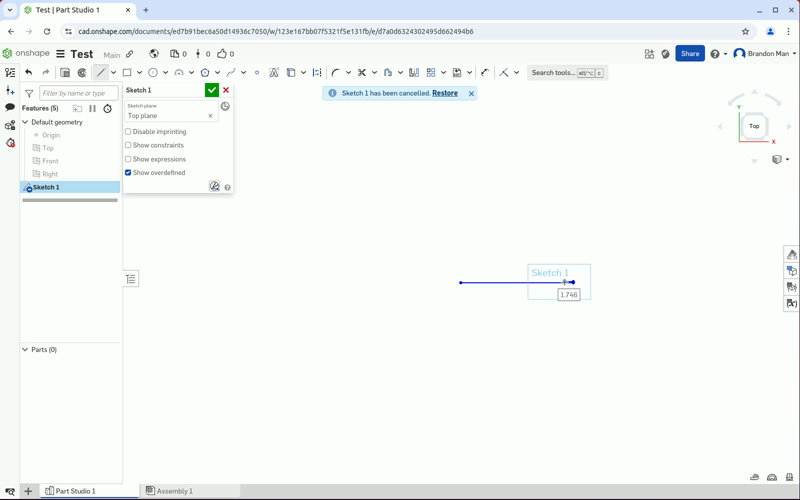
mouse_move(589, 281)
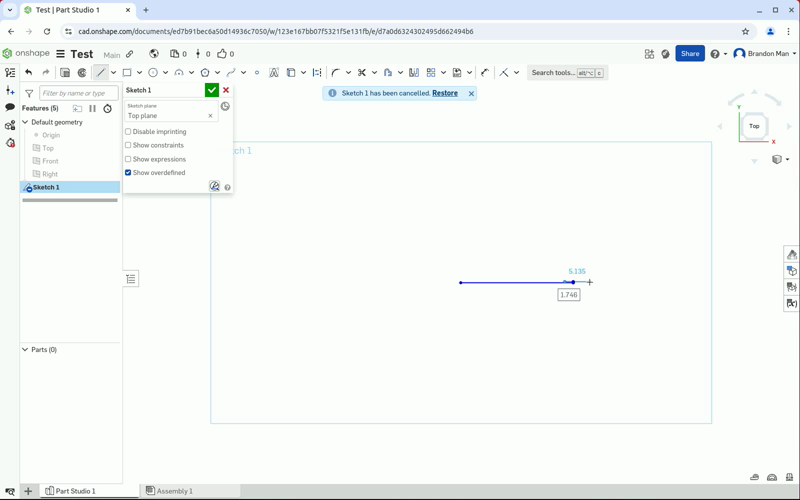
mouse_move(564, 223)
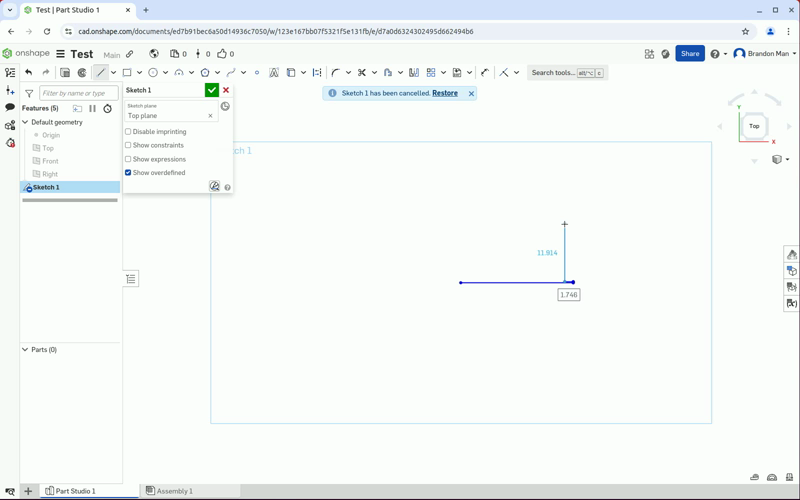
click(564, 223)
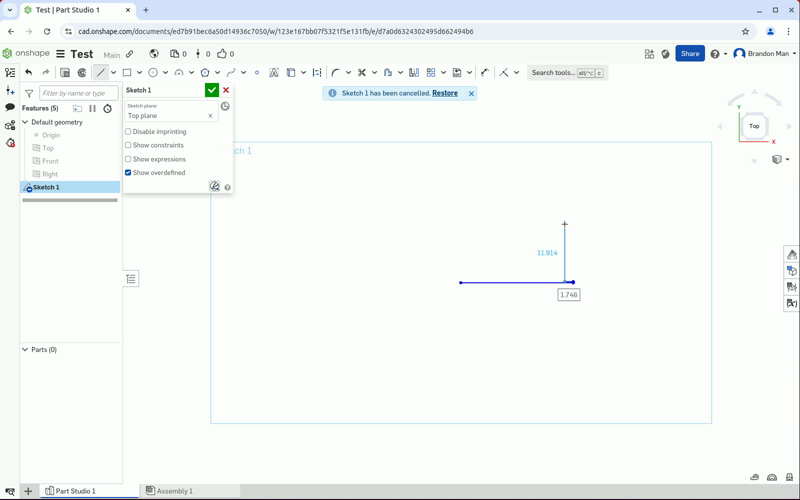
key_up(shift)
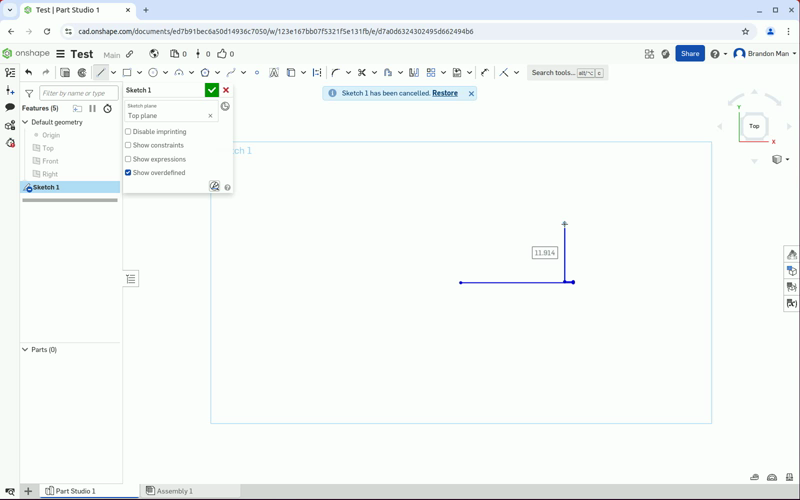
key_down(shift)
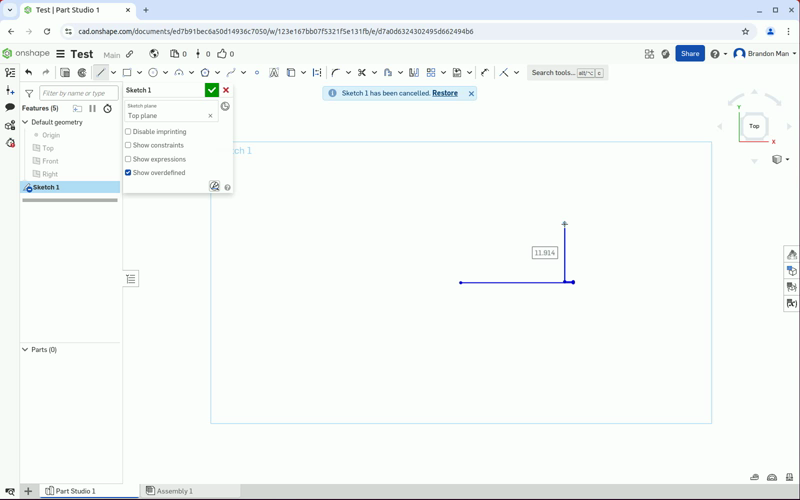
mouse_move(589, 223)
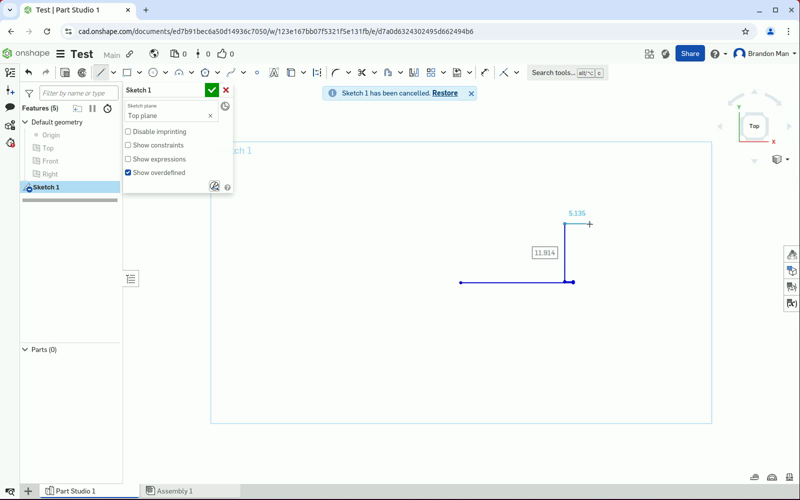
mouse_move(573, 223)
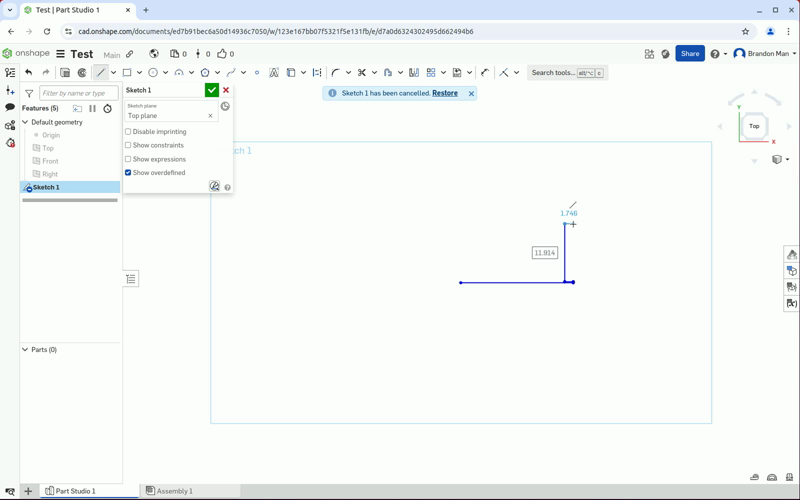
click(573, 223)
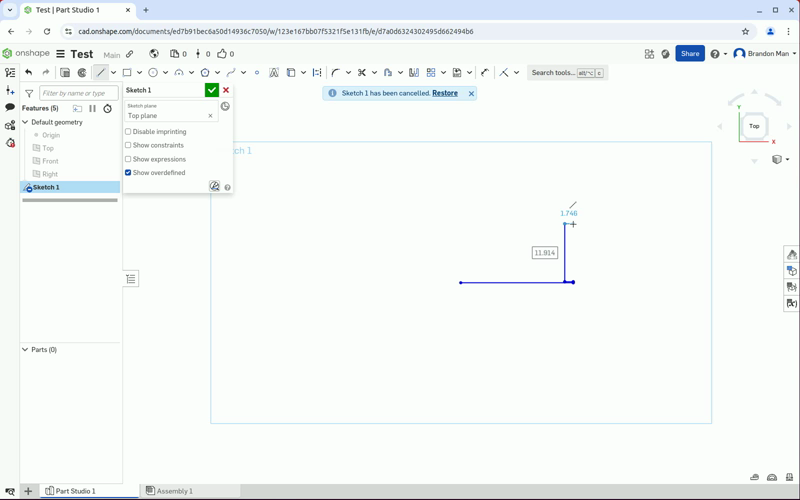
key_up(shift)
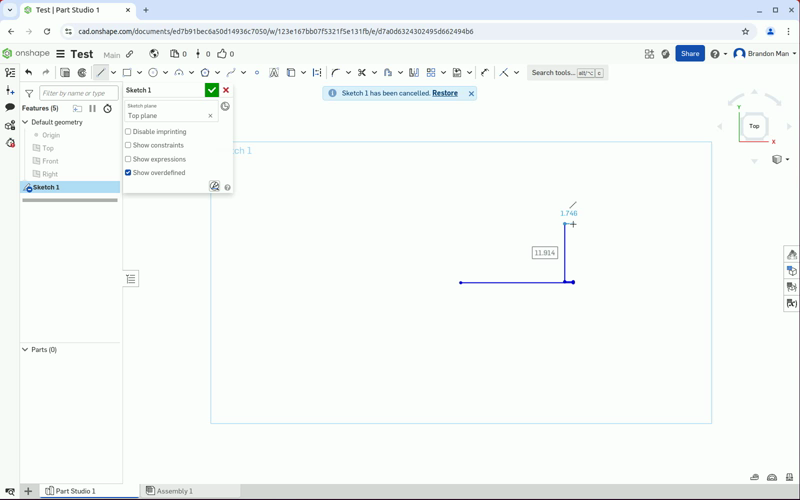
key_down(shift)
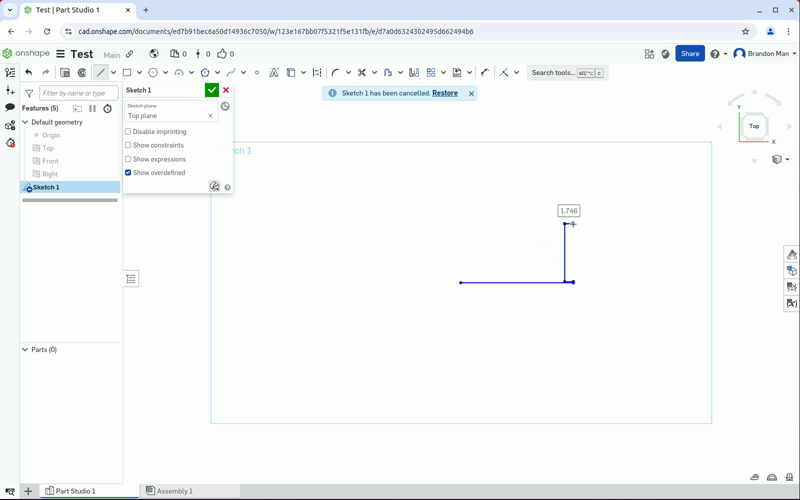
mouse_move(589, 223)
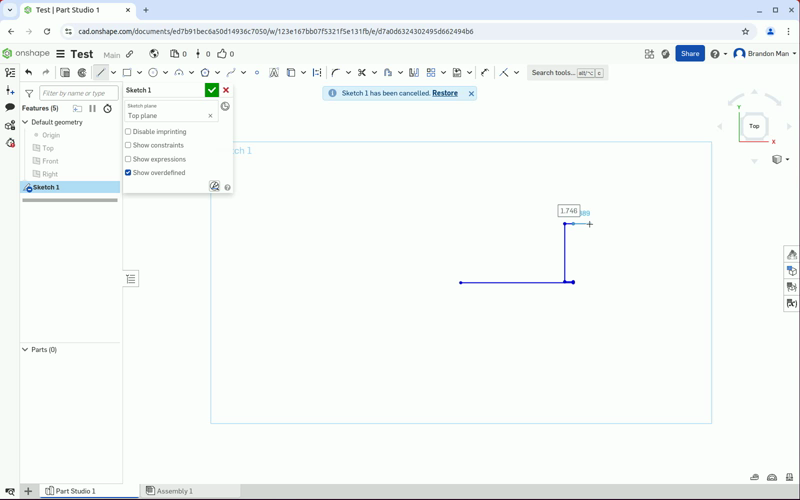
mouse_move(573, 222)
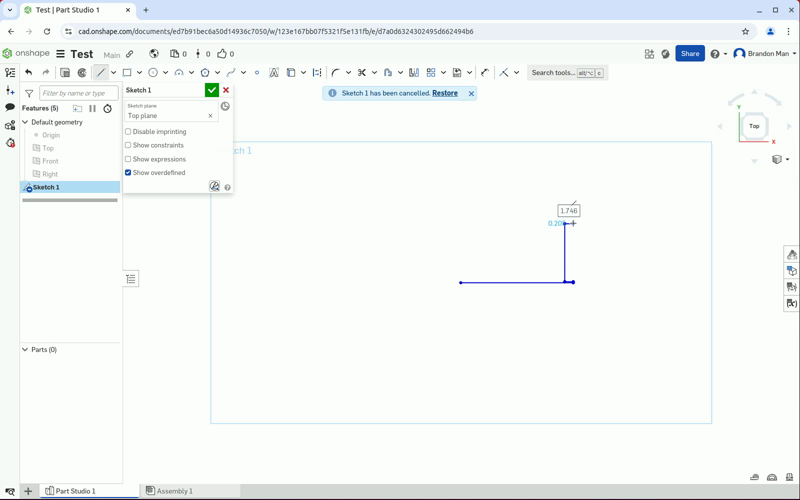
scroll(6)
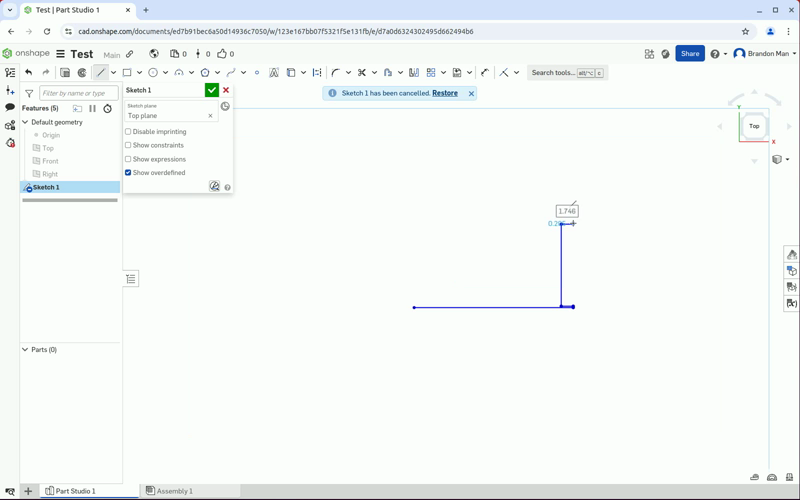
scroll(6)
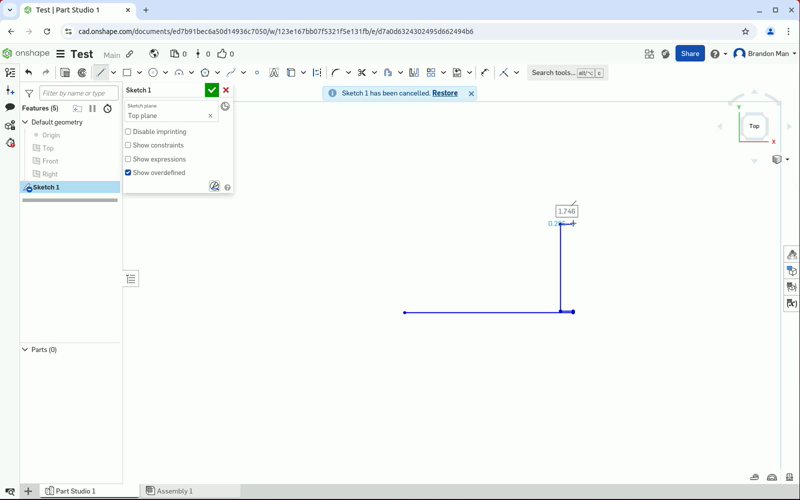
scroll(6)
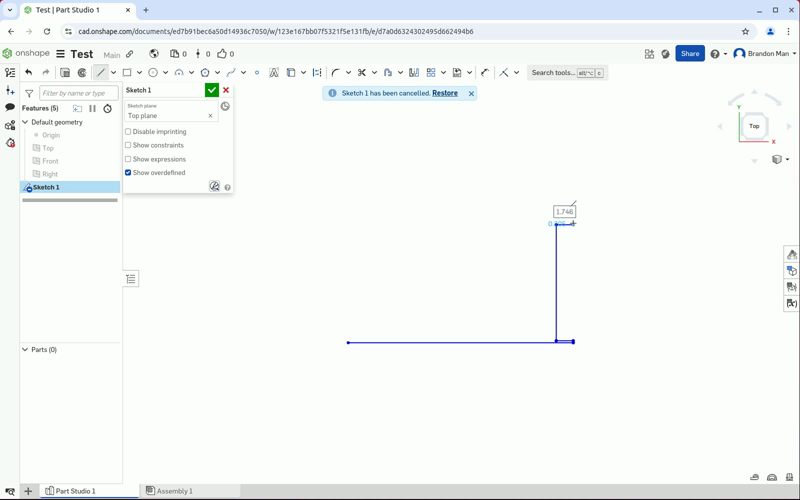
scroll(6)
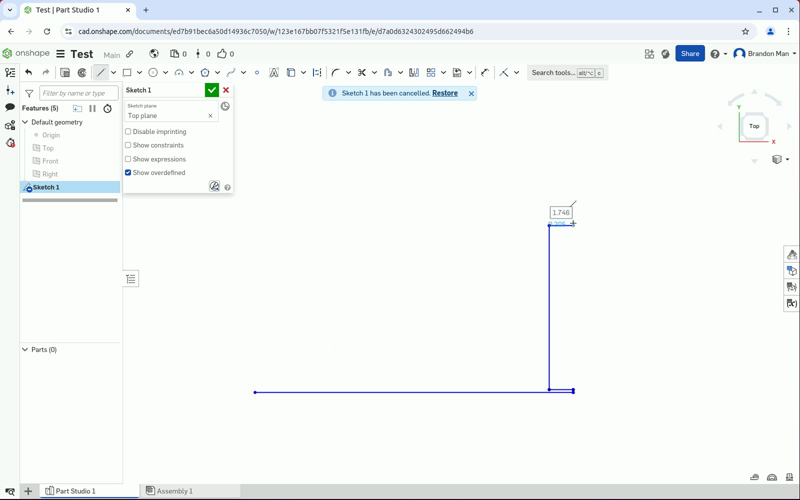
scroll(6)
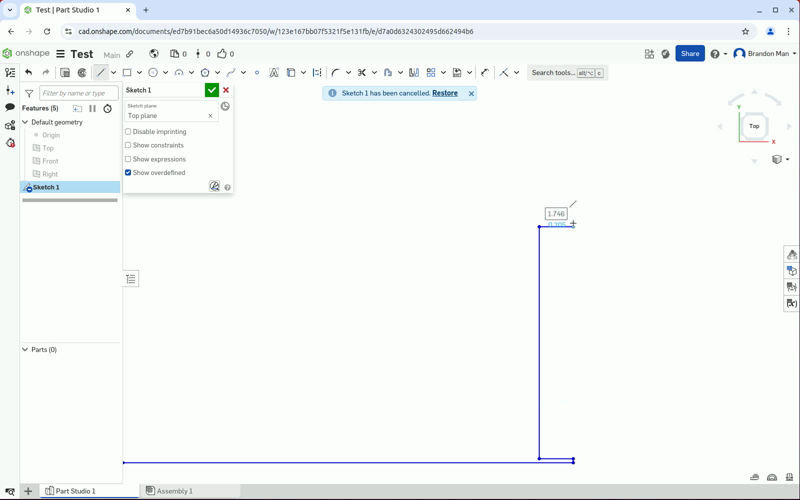
scroll(6)
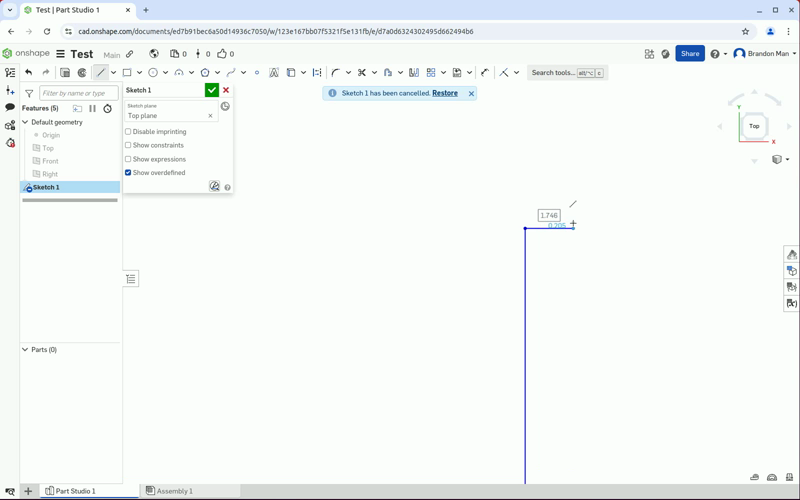
scroll(6)
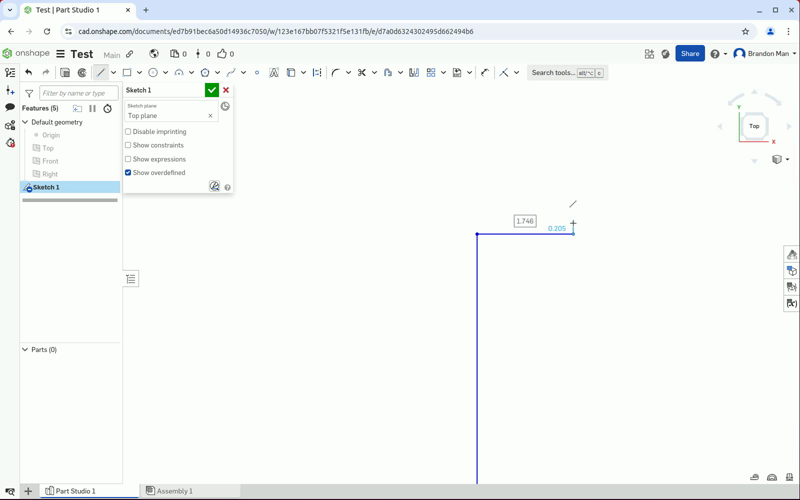
click(573, 222)
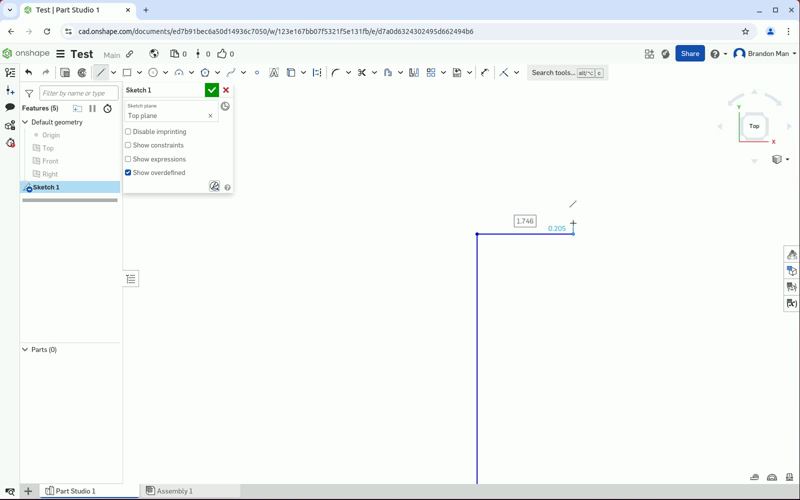
scroll(-6)
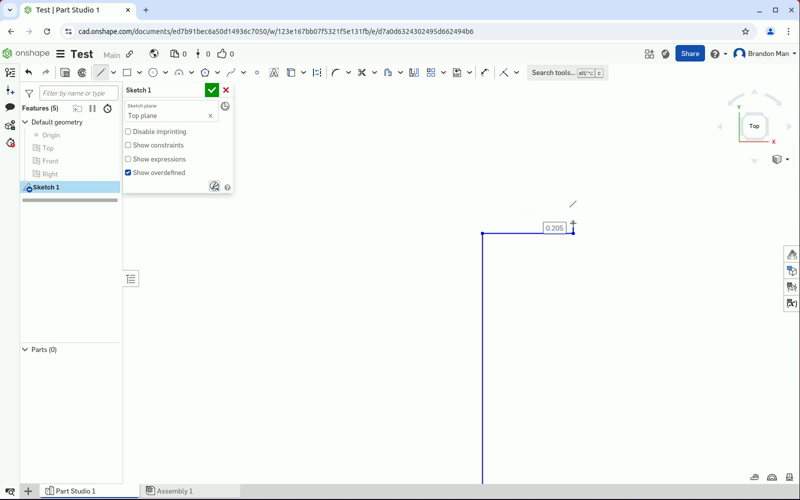
scroll(-6)
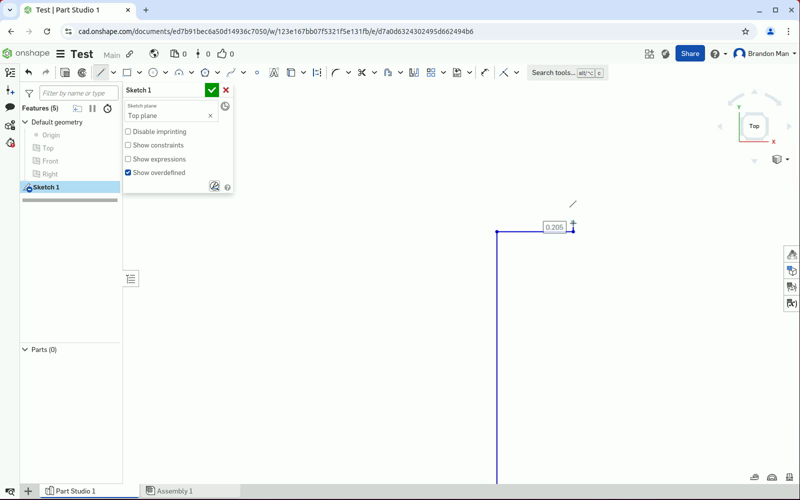
scroll(-6)
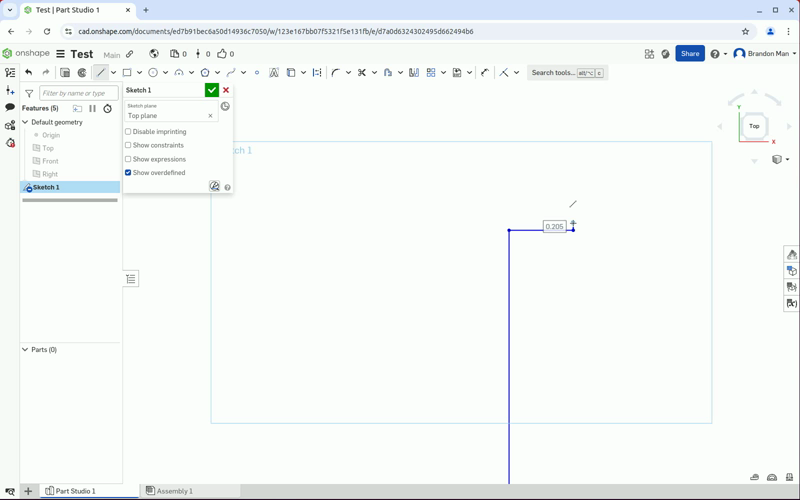
scroll(-6)
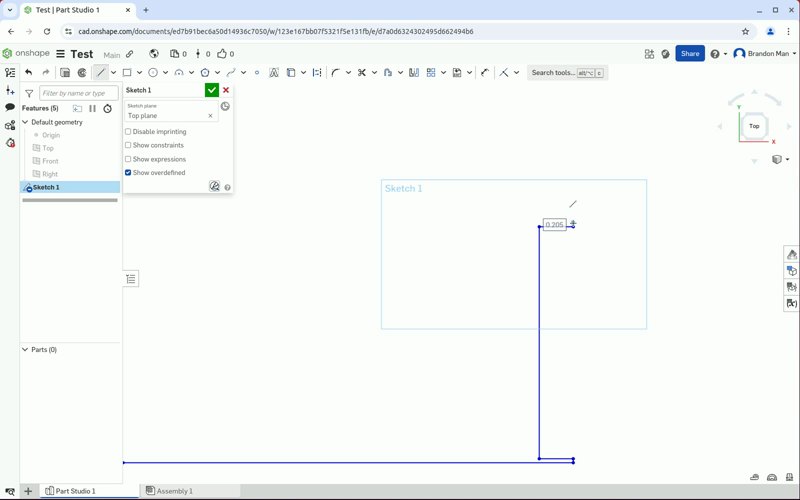
scroll(-6)
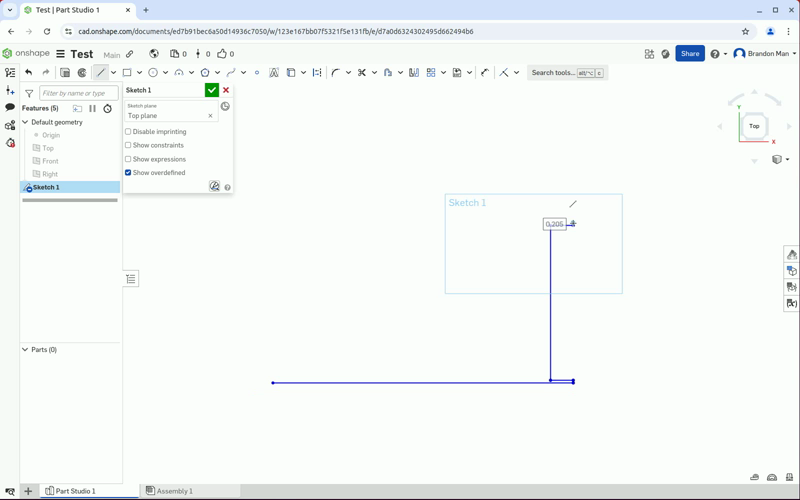
scroll(-6)
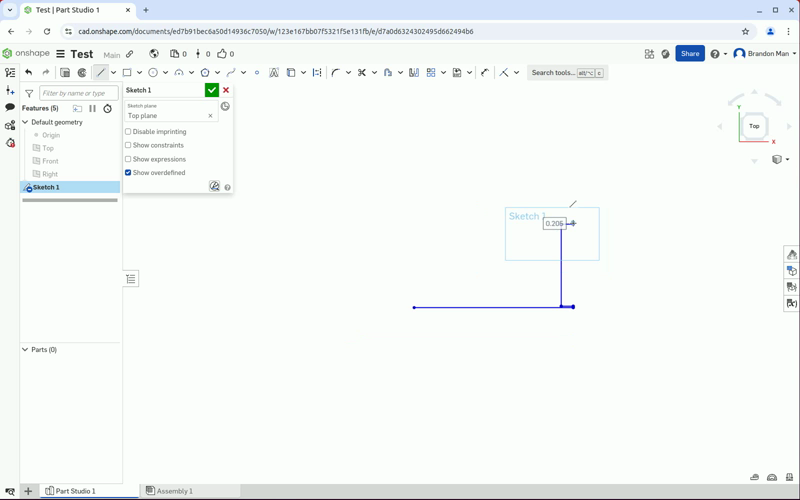
scroll(-6)
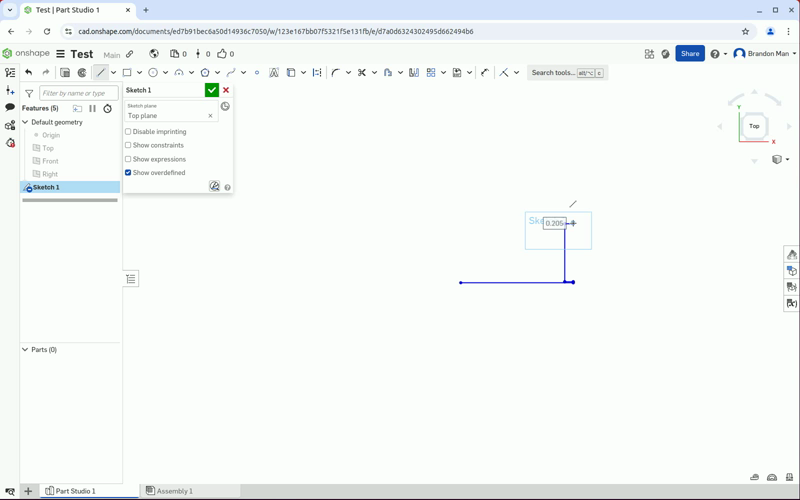
key_up(shift)
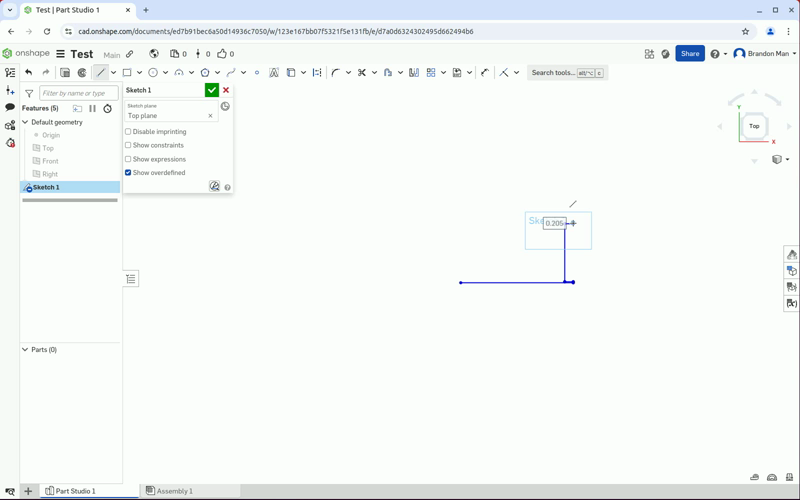
key_down(shift)
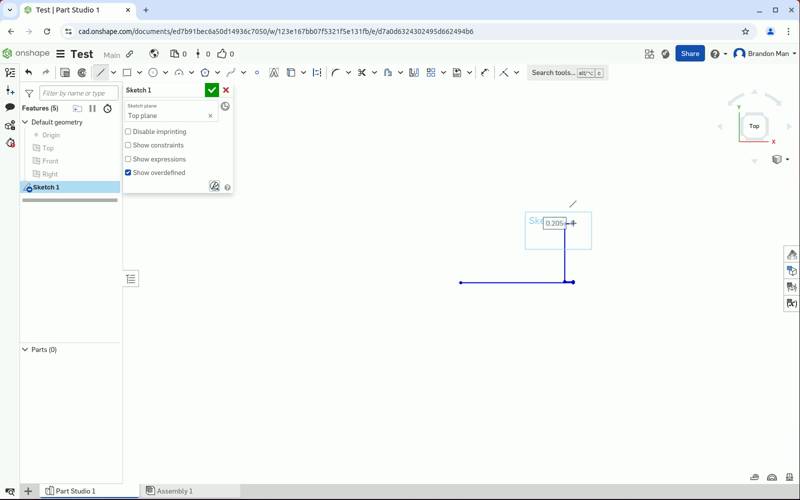
mouse_move(460, 222)
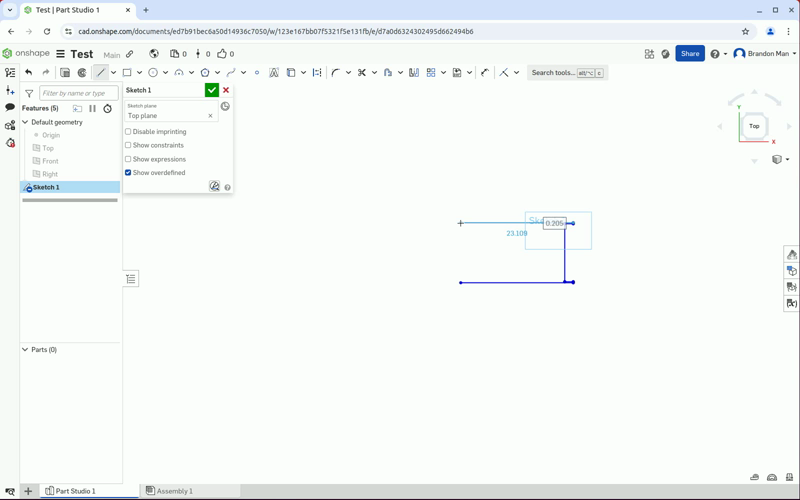
click(460, 222)
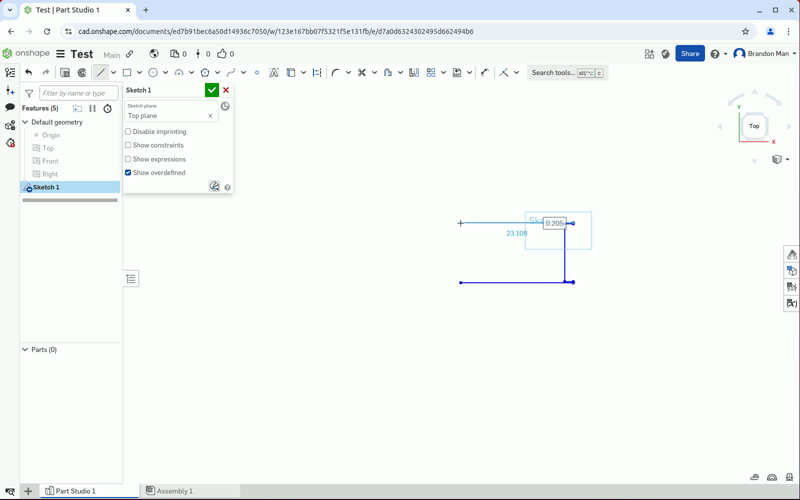
key_up(shift)
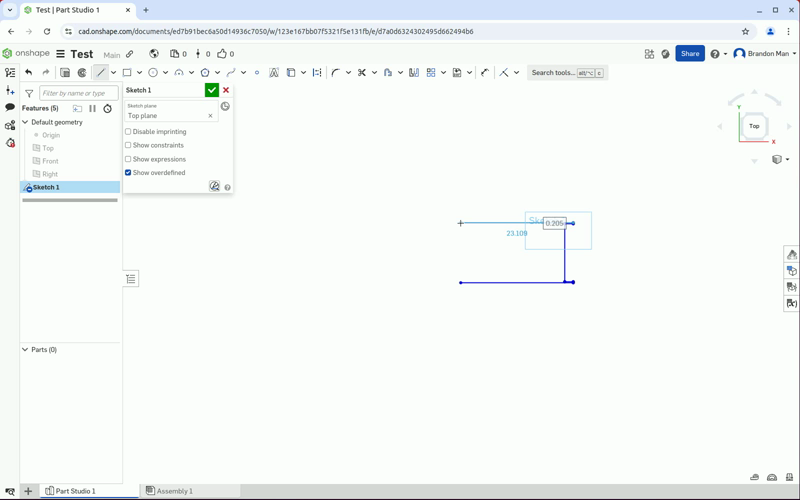
key_down(shift)
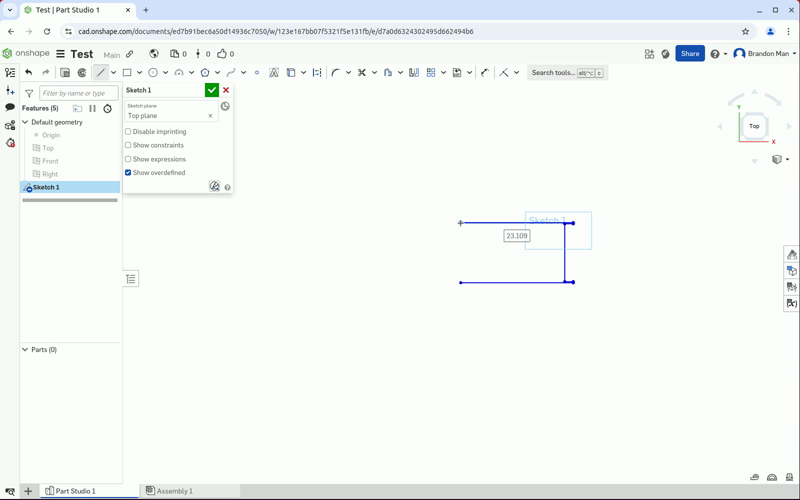
mouse_move(460, 282)
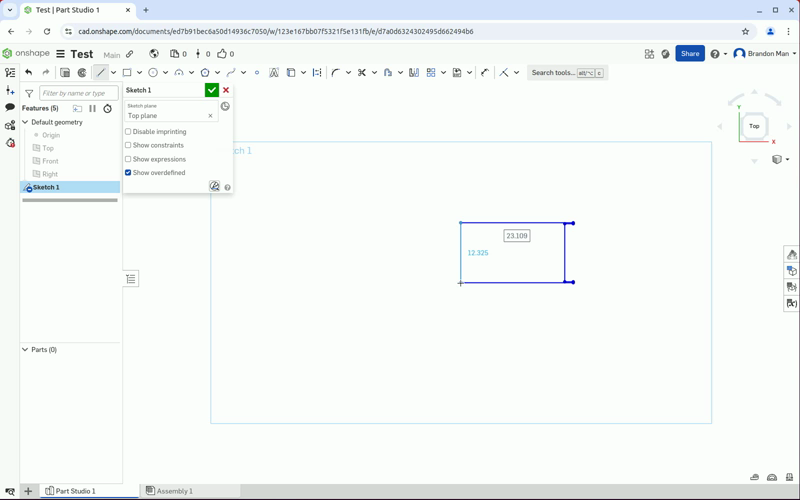
key_up(shift)
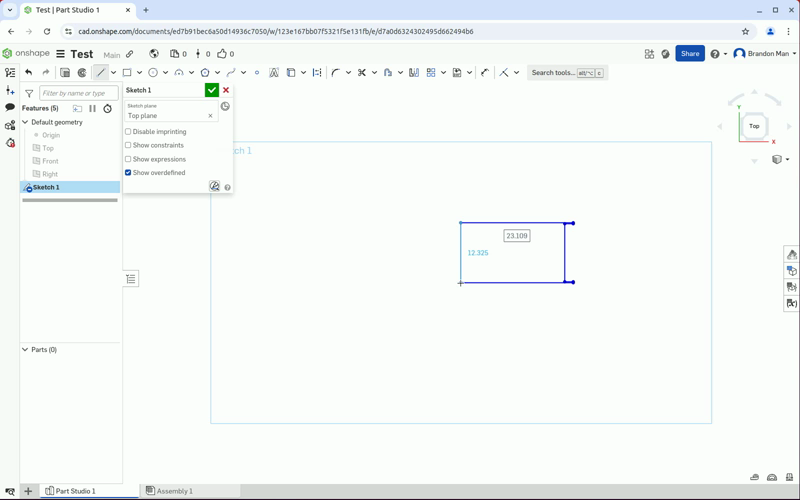
click(460, 282)
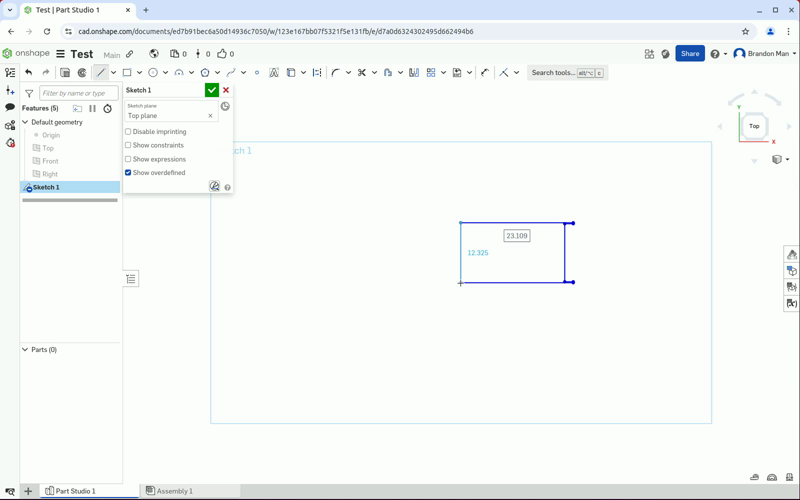
key(esc)
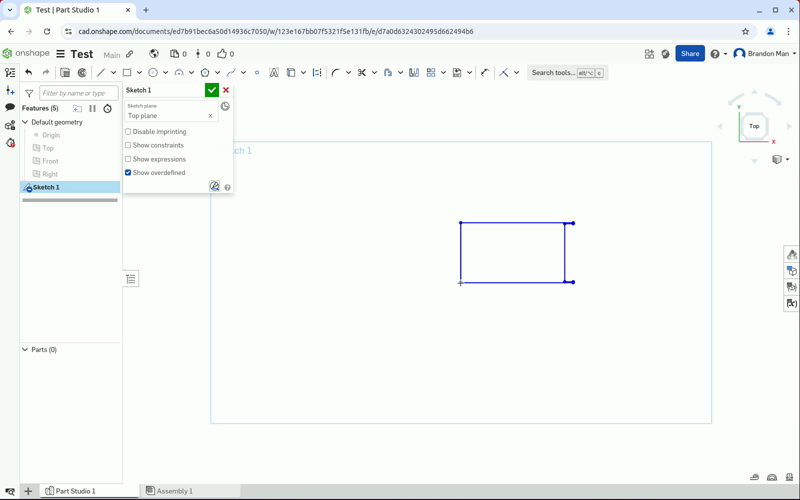
mouse_move(539, 233)
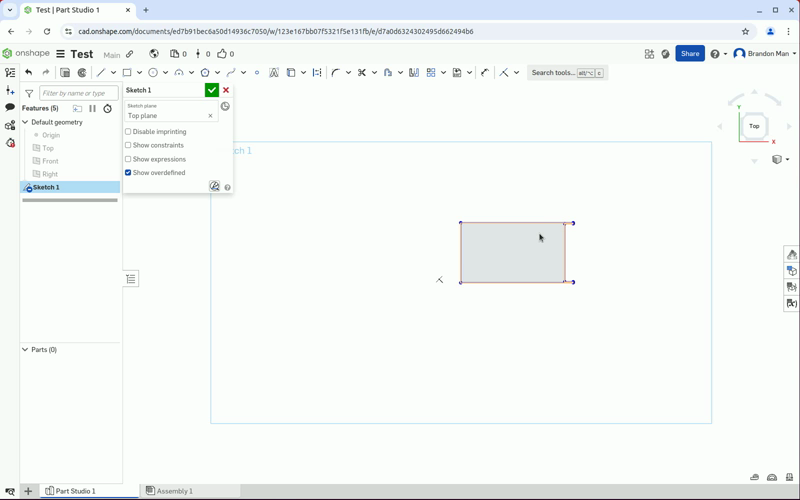
click(539, 233)
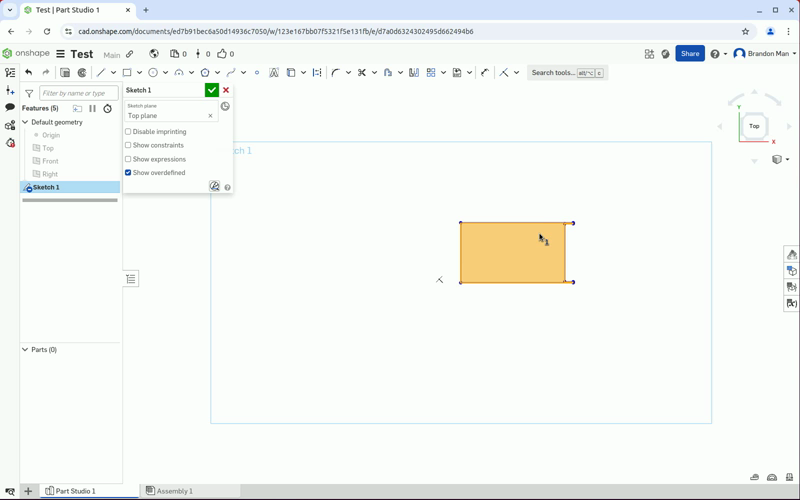
mouse_move(73, 352)
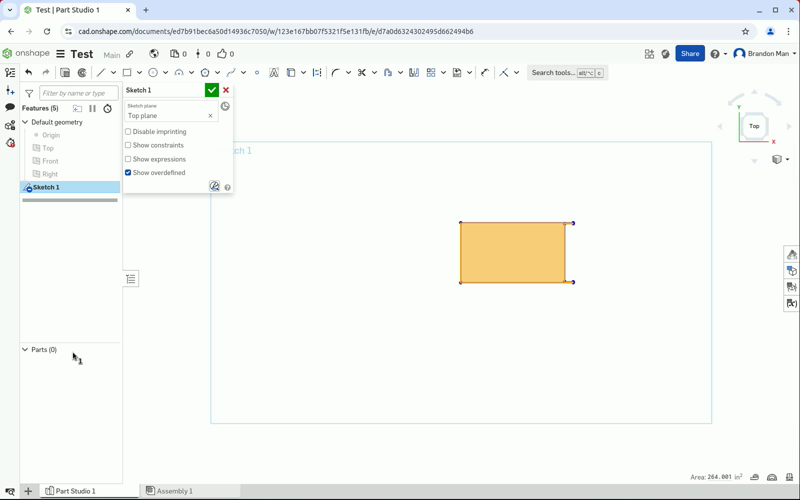
key(shift+y)
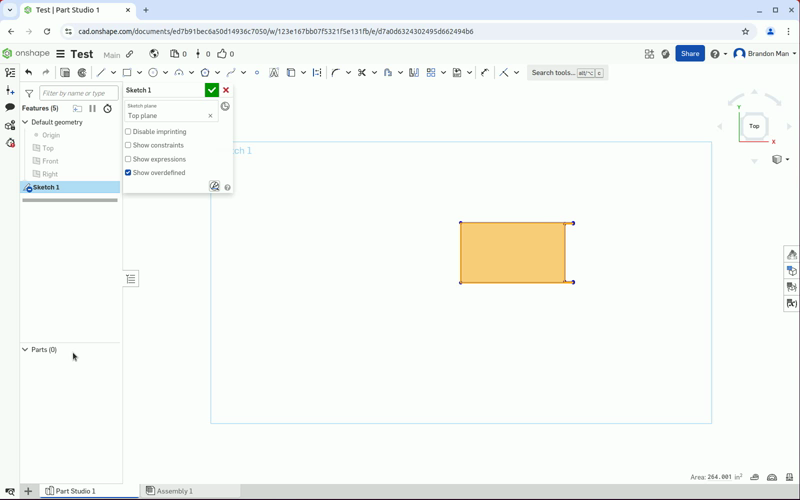
key(shift+e)
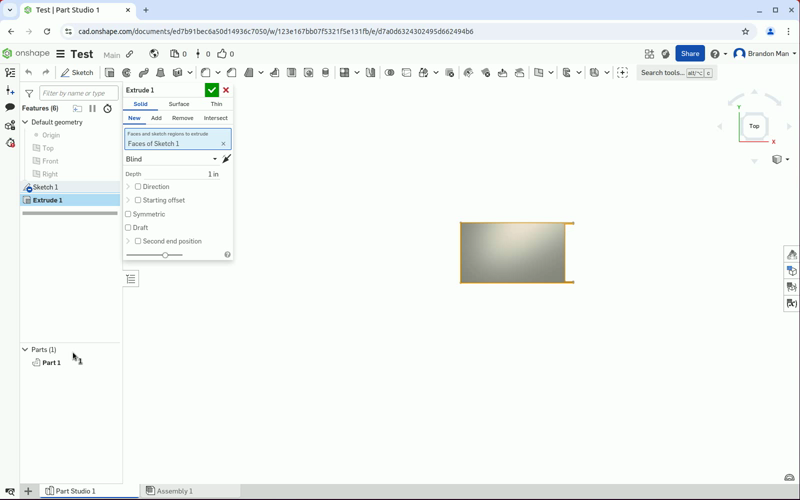
mouse_move(143, 106)
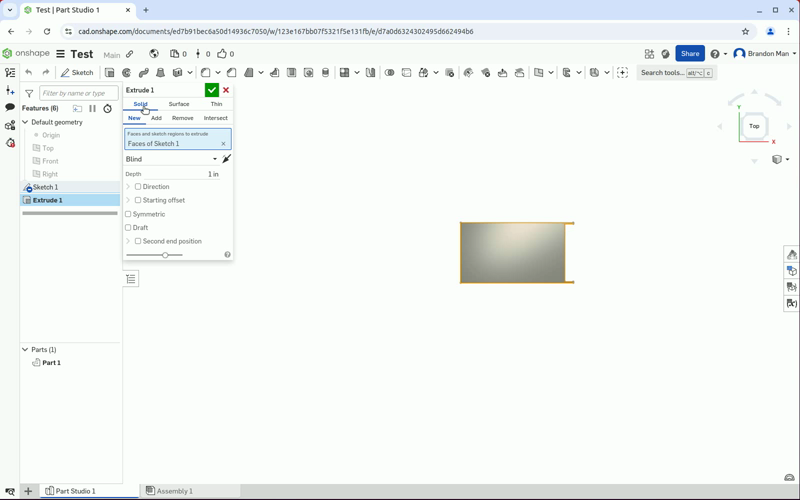
click(143, 106)
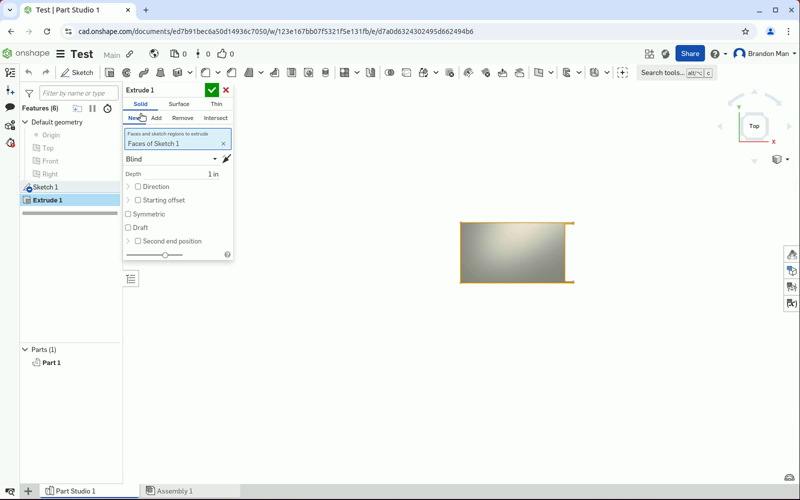
mouse_move(137, 120)
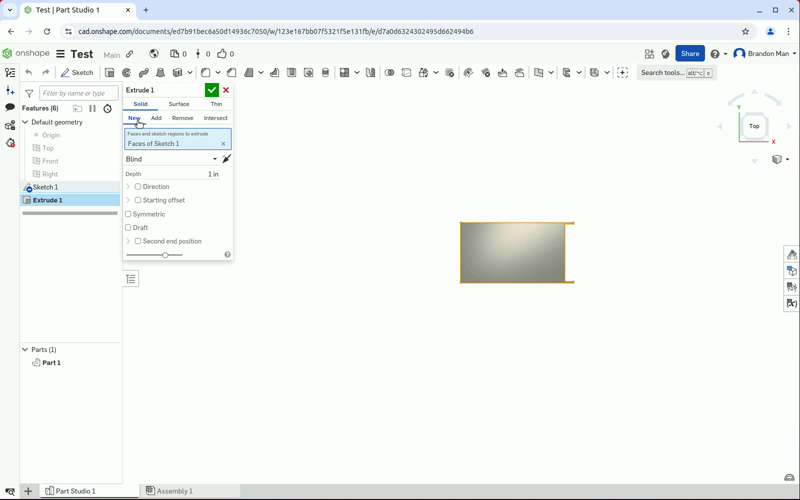
click(137, 120)
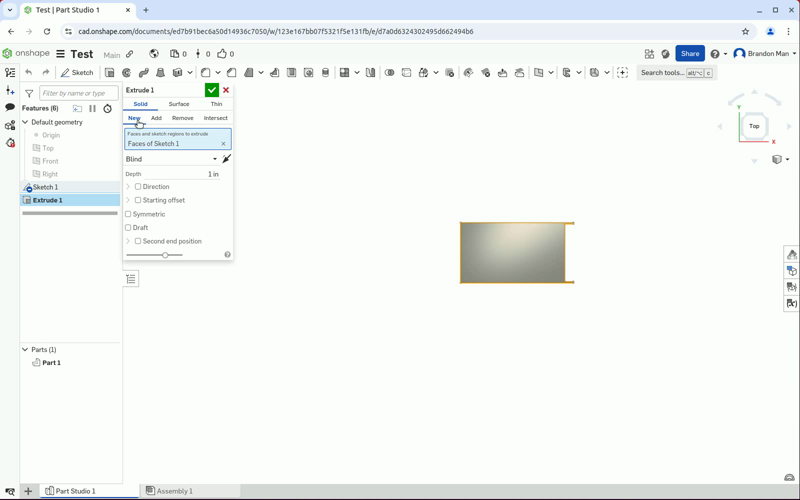
key(tab, 4)
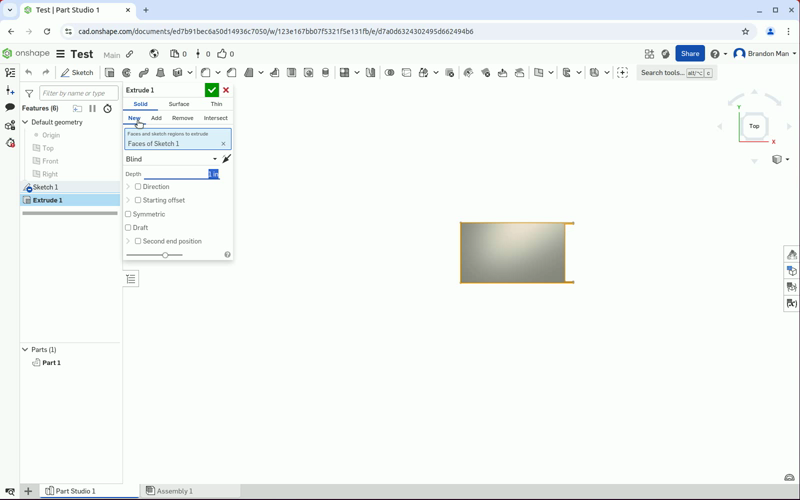
text(3.129)
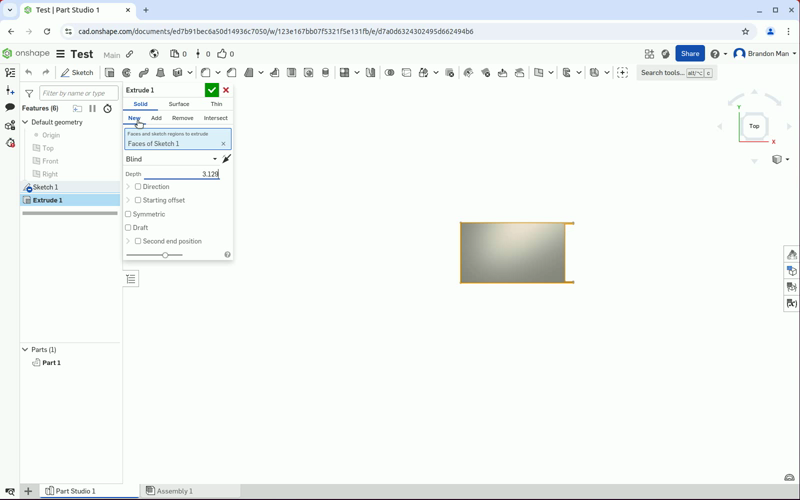
key(enter)
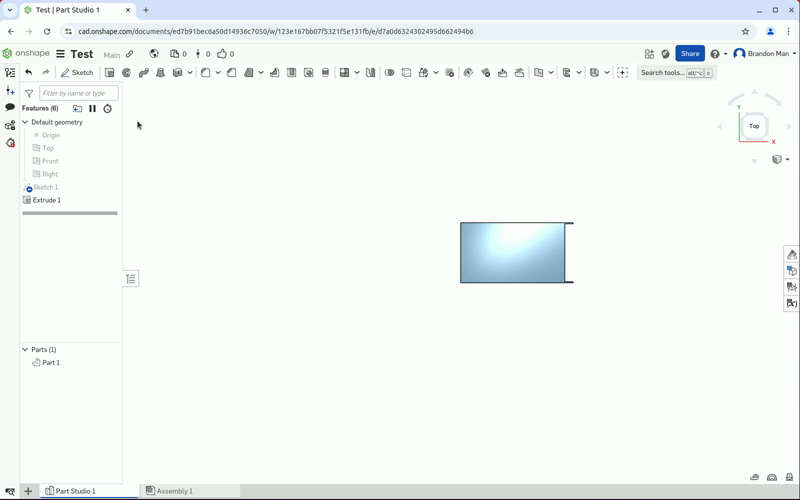
key(shift+h)
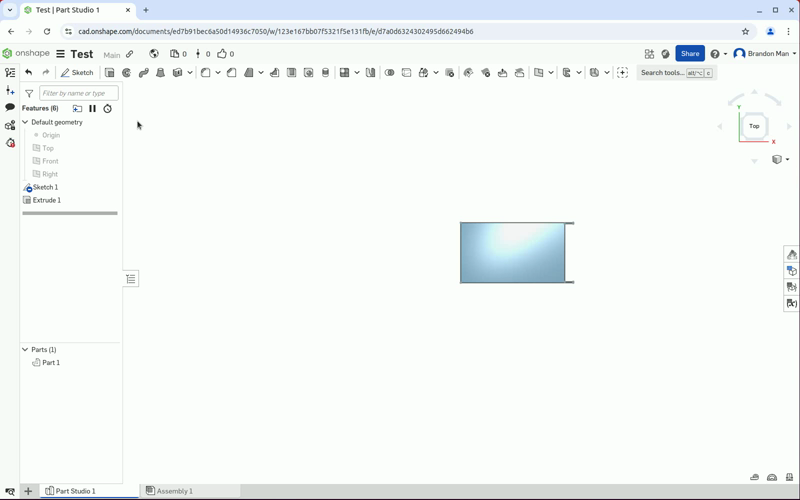
key(shift+h)
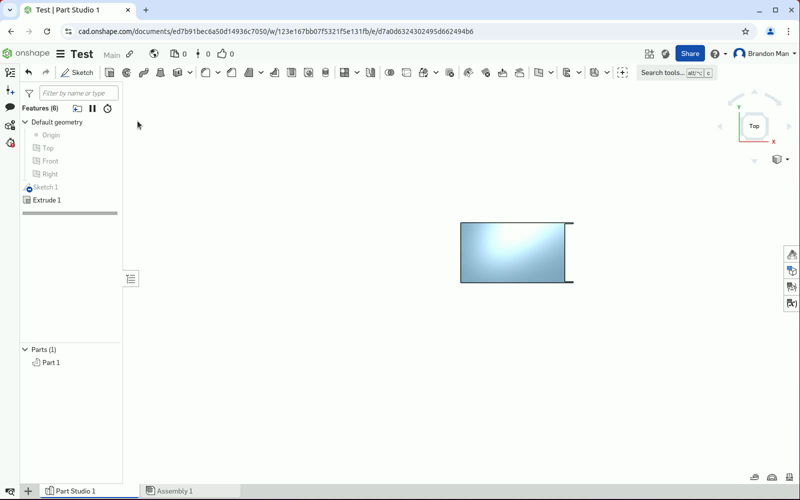
mouse_move(73, 189)
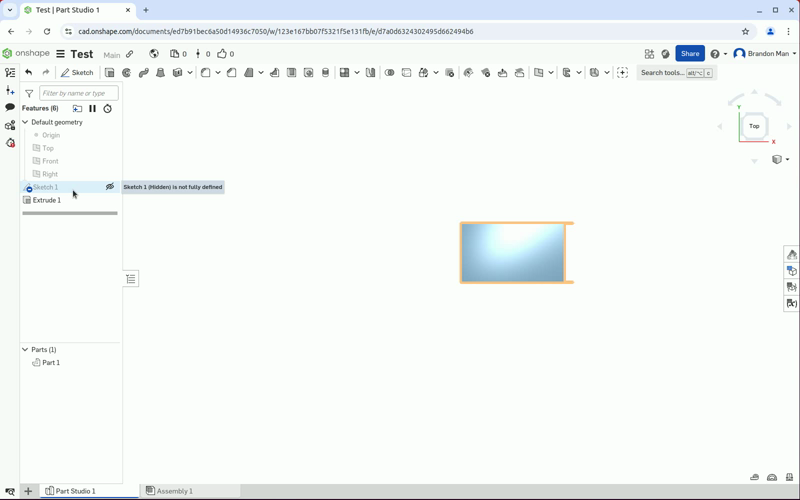
click(73, 189)
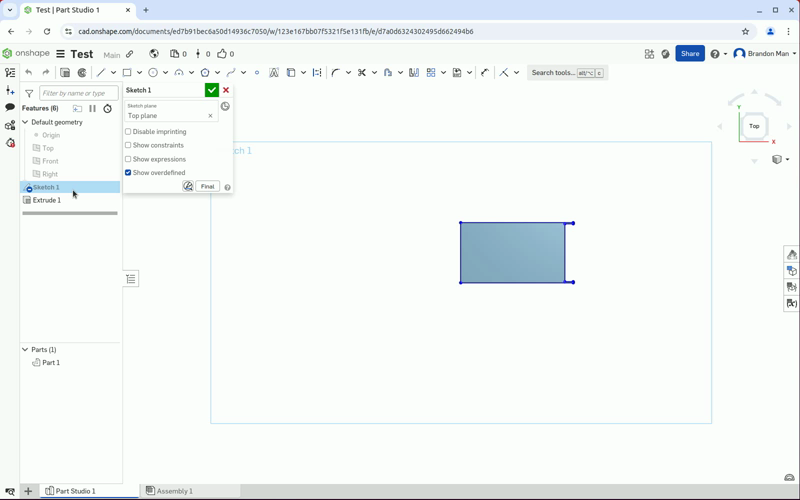
mouse_move(229, 92)
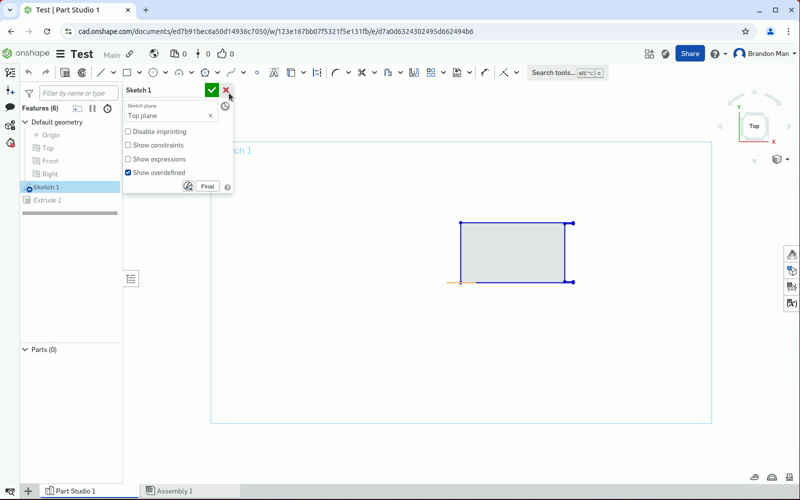
click(229, 92)
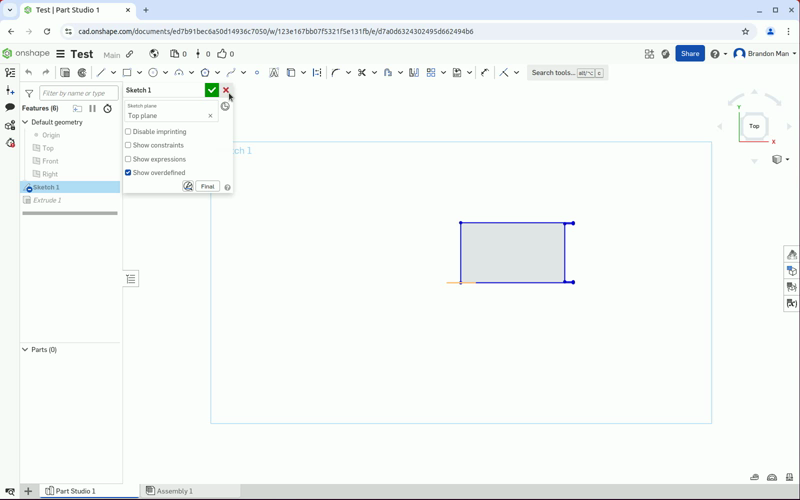
key(shift+s)
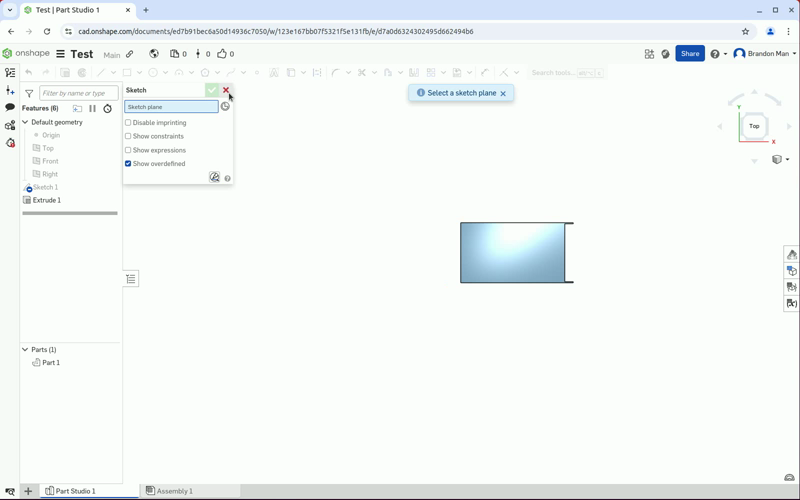
mouse_move(73, 150)
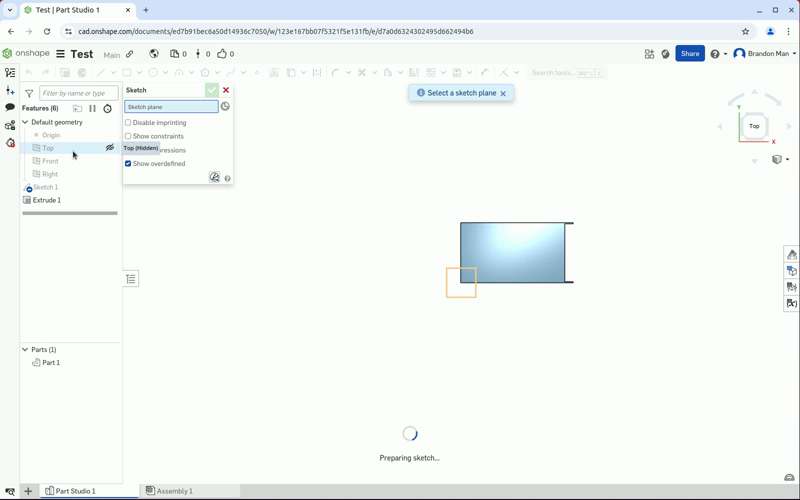
click(73, 150)
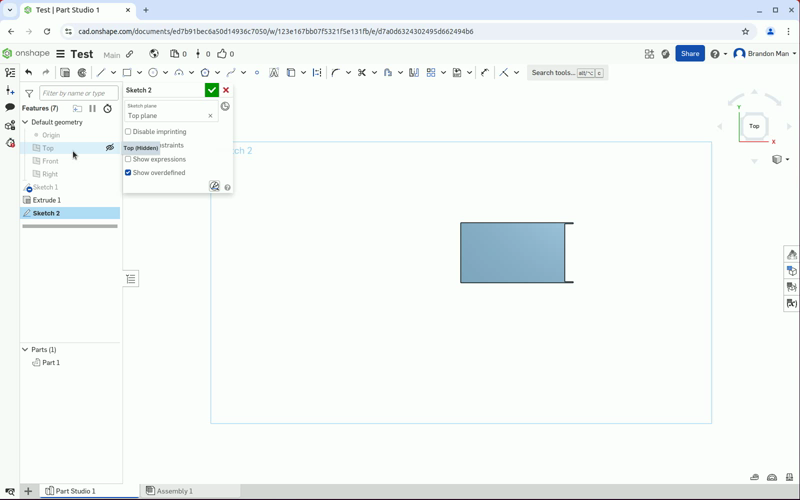
mouse_move(73, 352)
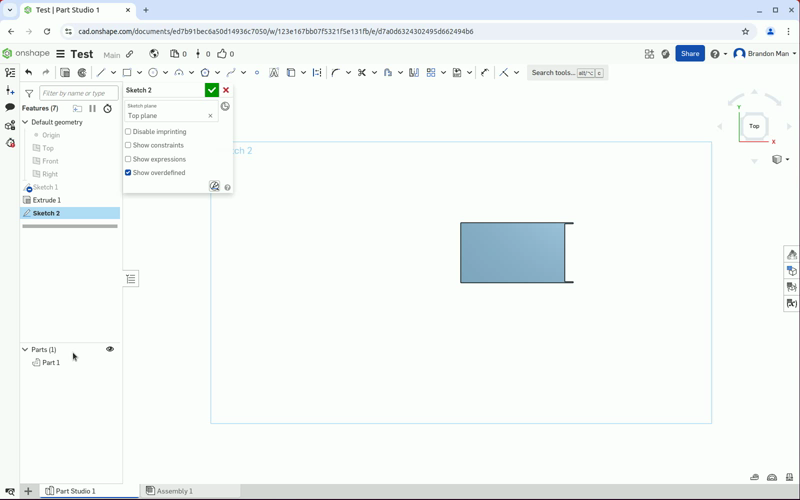
key(y)
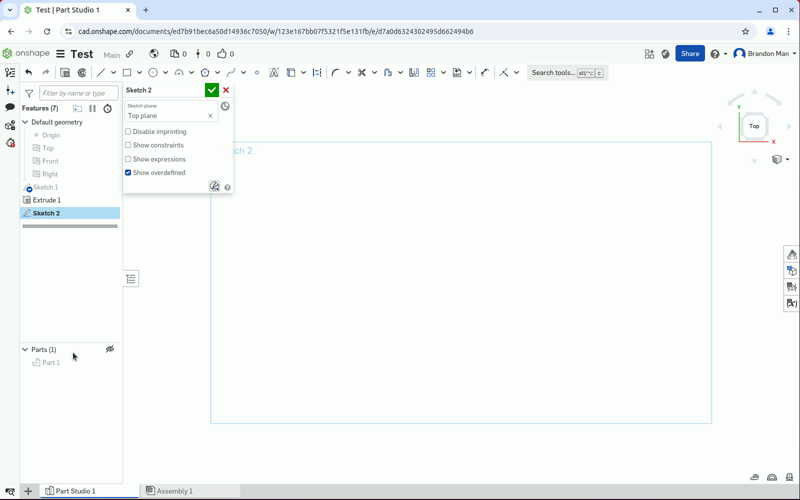
key(l)
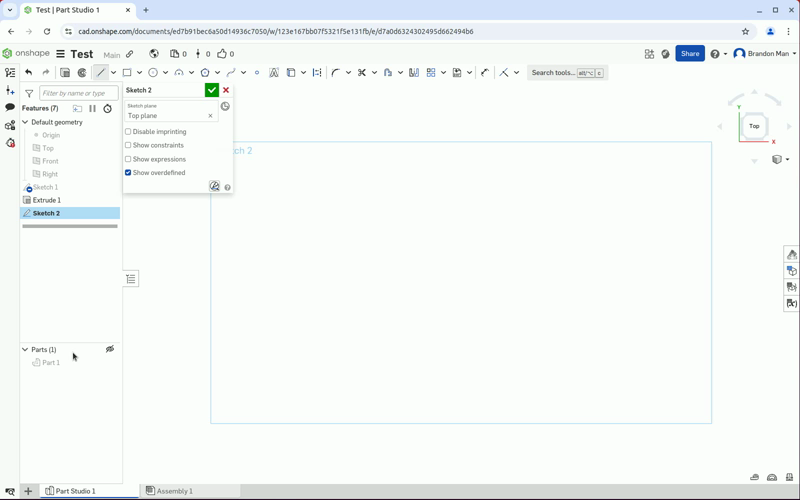
key_down(shift)
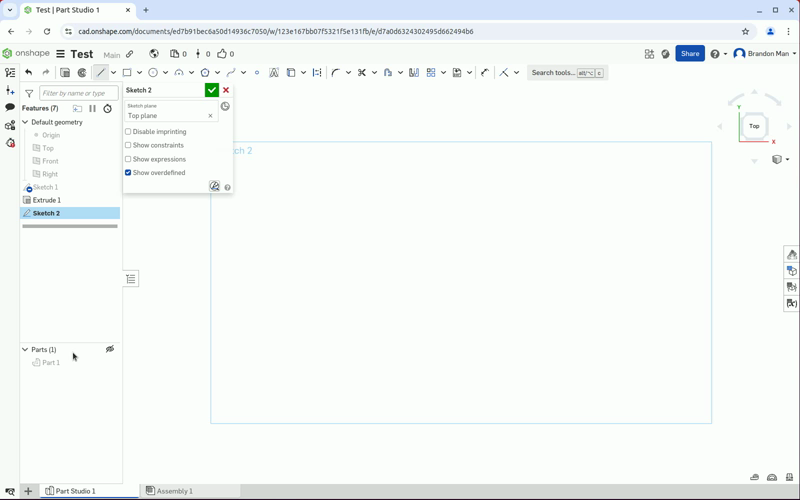
mouse_move(564, 281)
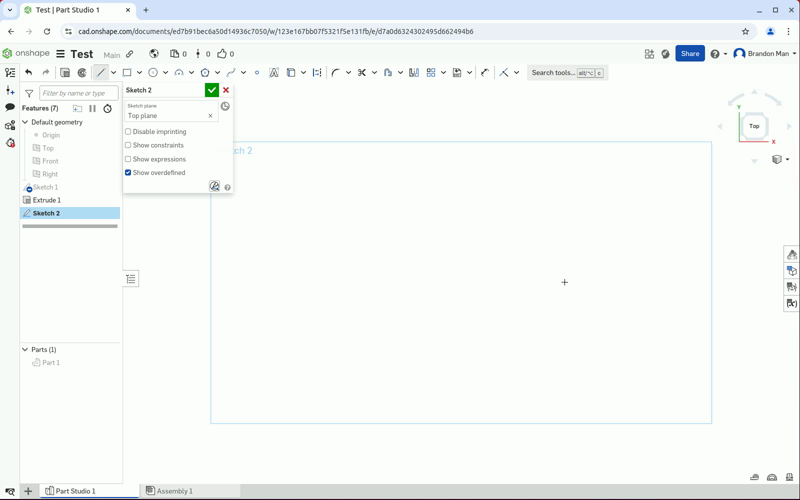
click(564, 281)
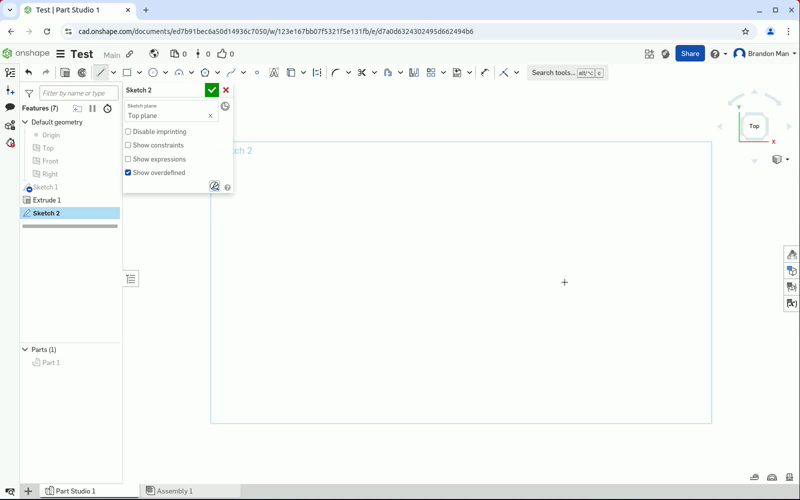
key_up(shift)
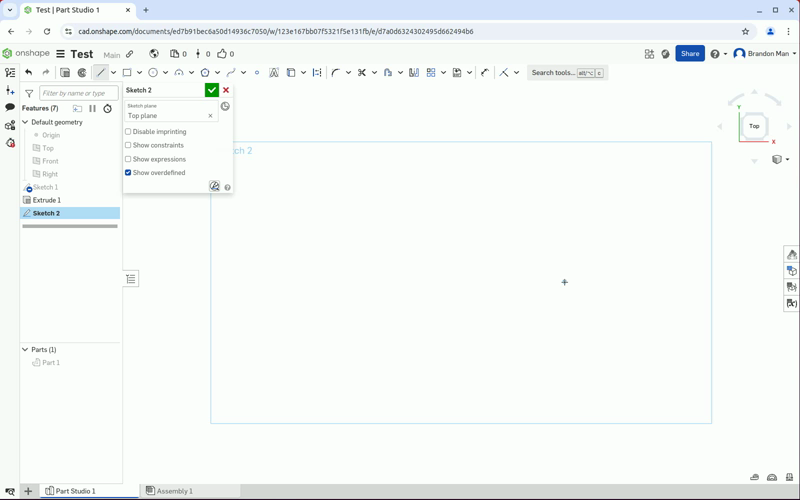
key_down(shift)
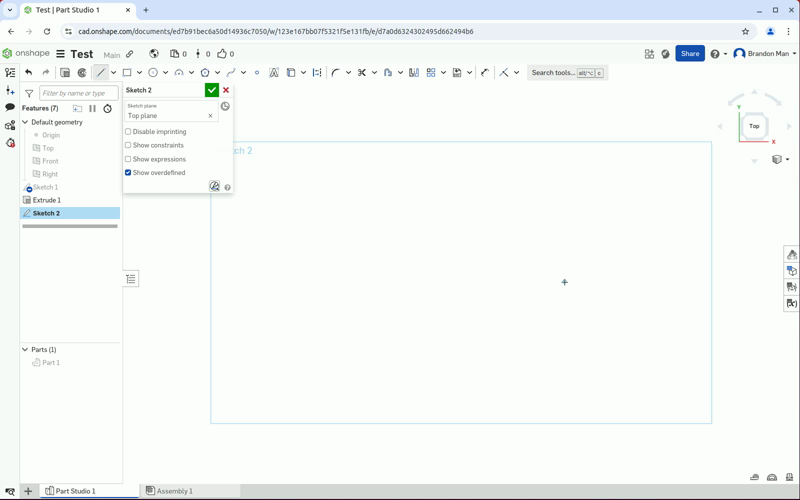
mouse_move(589, 281)
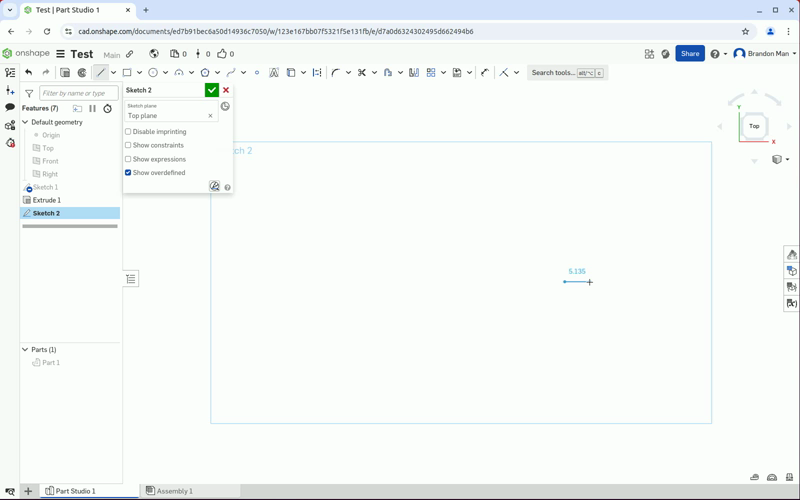
mouse_move(573, 281)
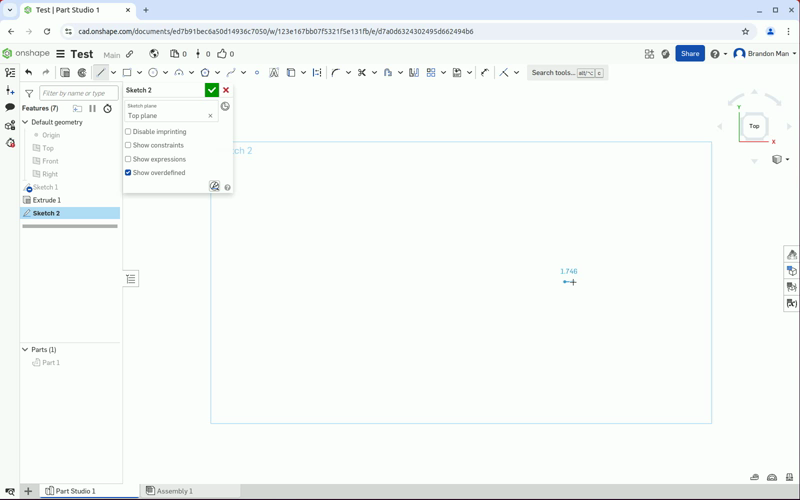
click(573, 281)
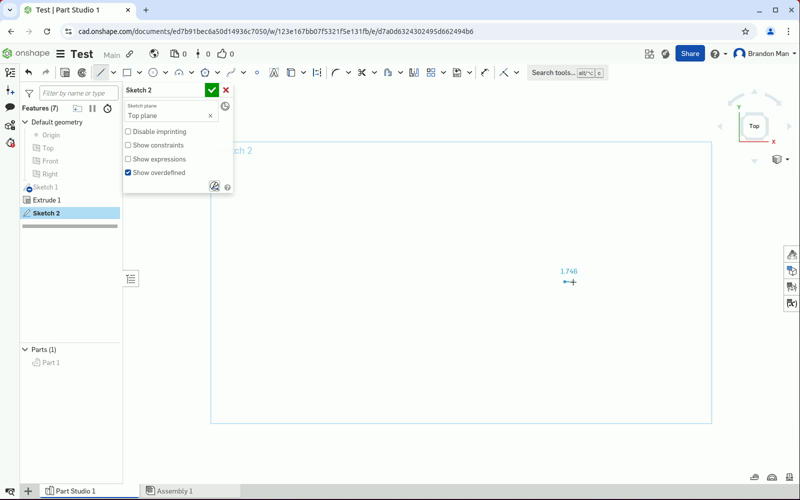
key_up(shift)
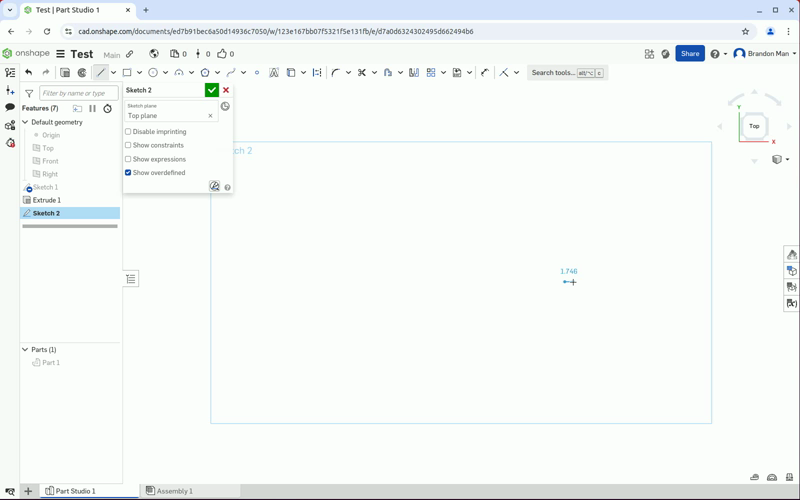
key_down(shift)
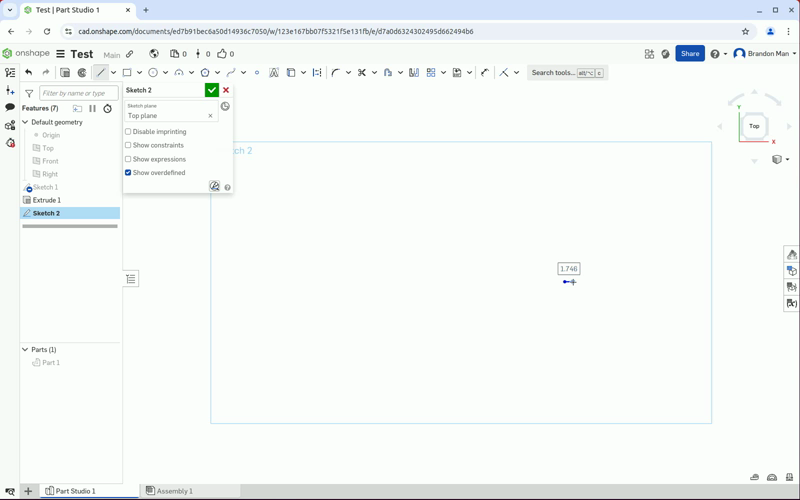
mouse_move(589, 281)
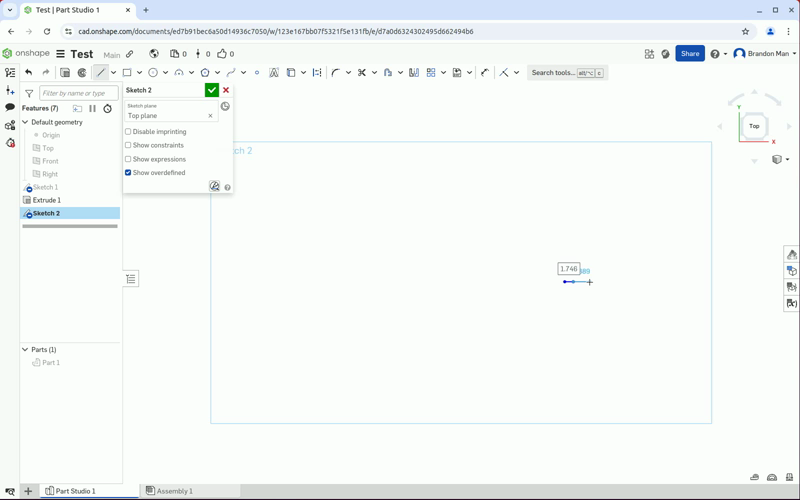
mouse_move(573, 222)
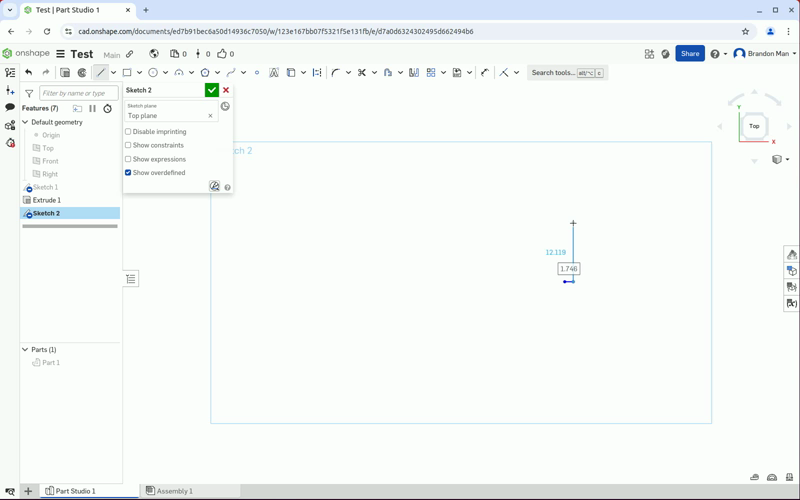
click(573, 222)
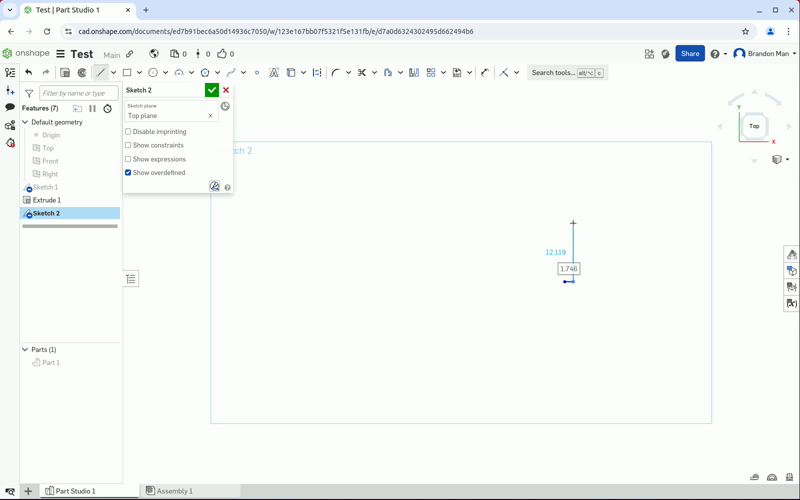
key_up(shift)
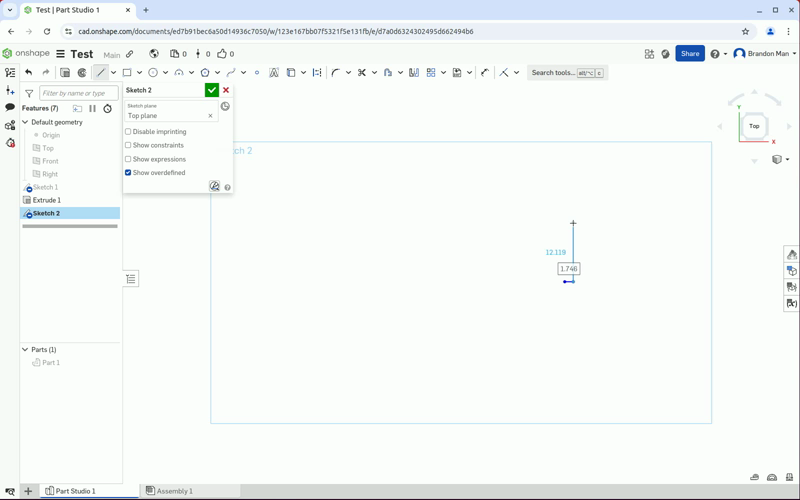
key_down(shift)
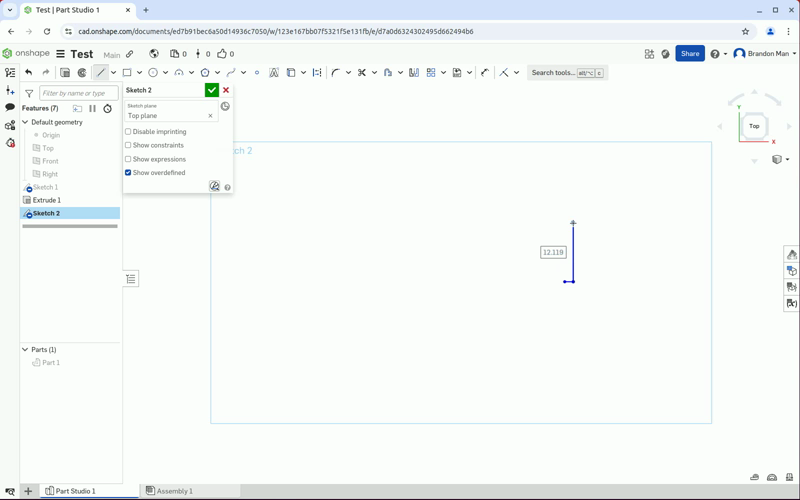
mouse_move(589, 222)
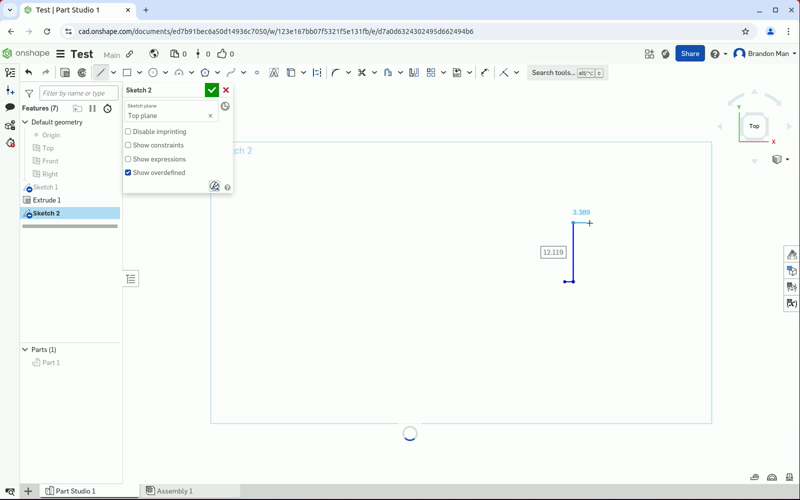
mouse_move(564, 222)
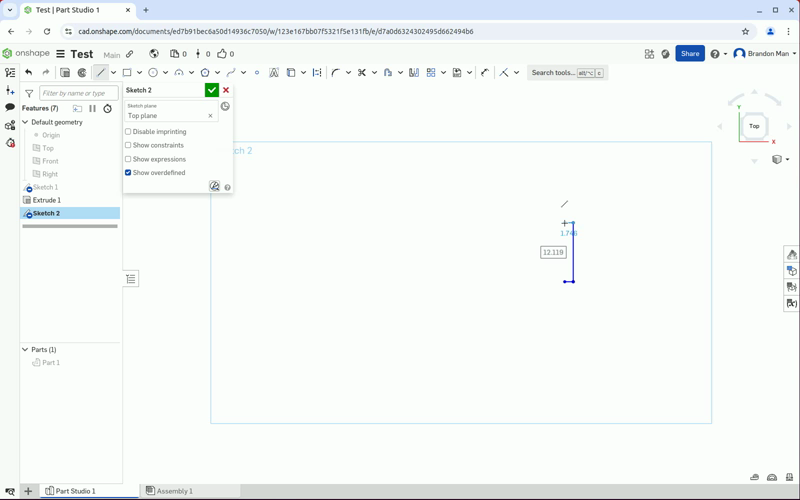
click(564, 222)
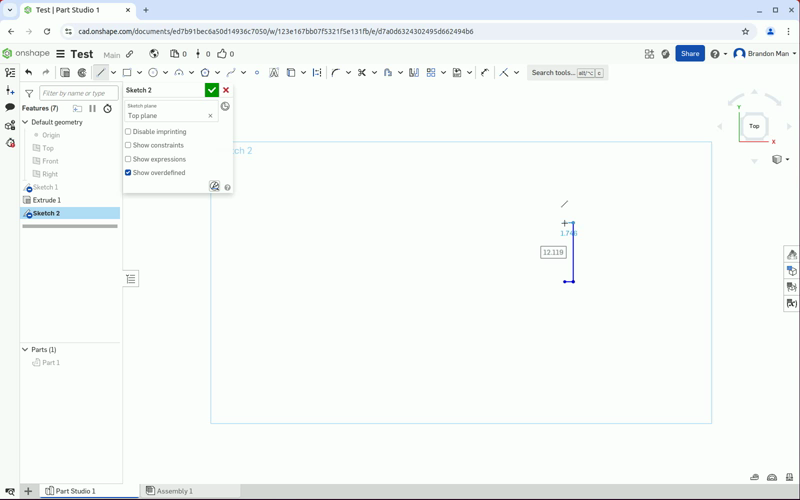
key_up(shift)
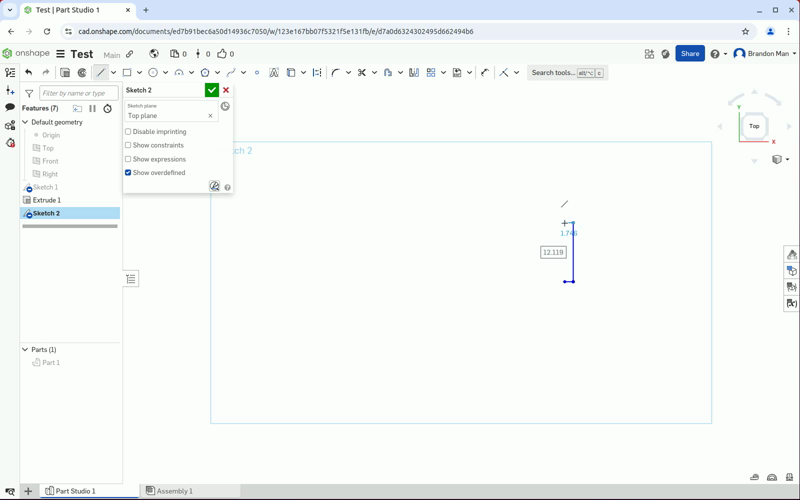
mouse_move(589, 222)
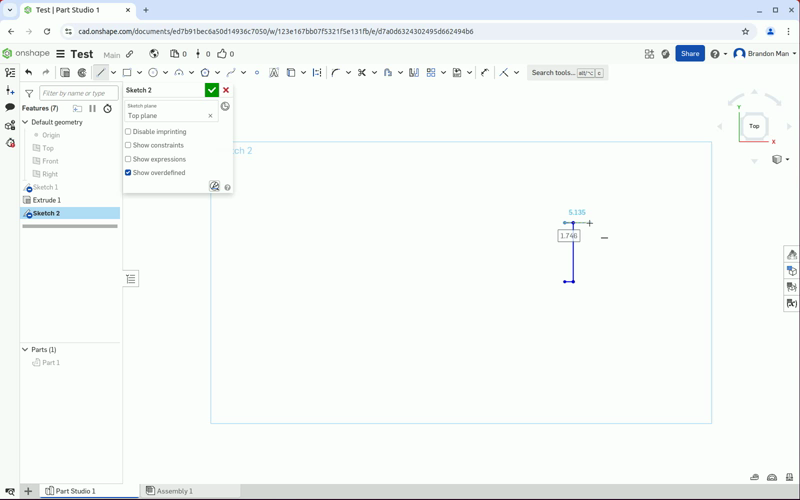
key_down(shift)
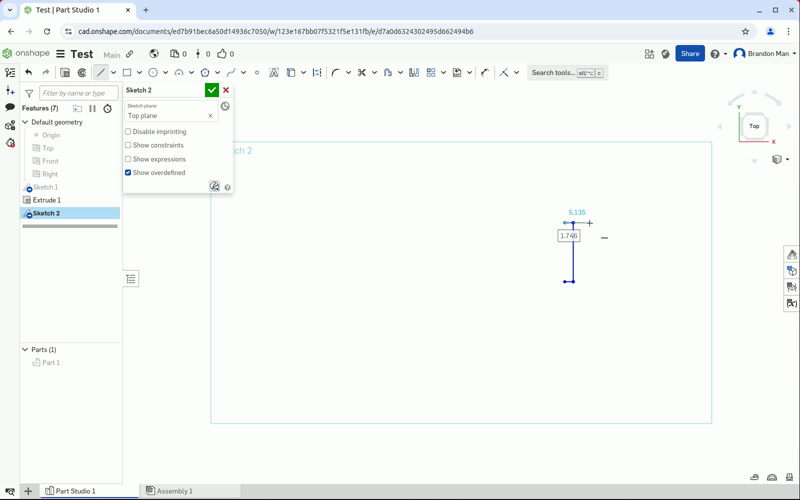
mouse_move(564, 281)
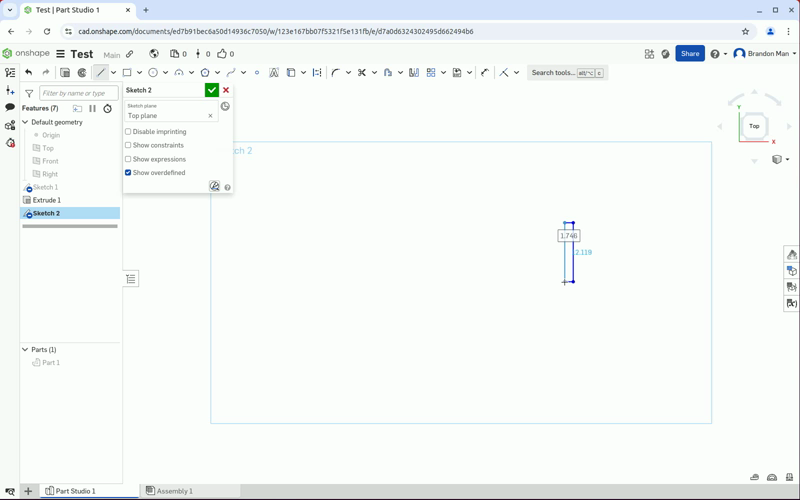
key_up(shift)
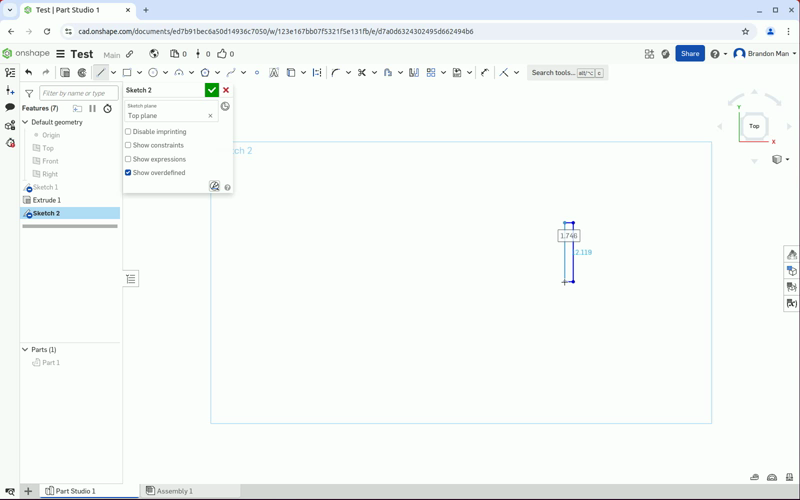
click(564, 281)
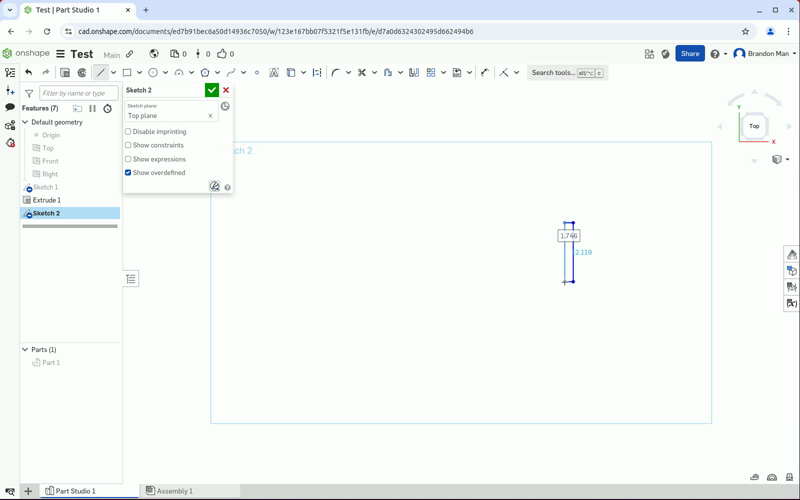
key(esc)
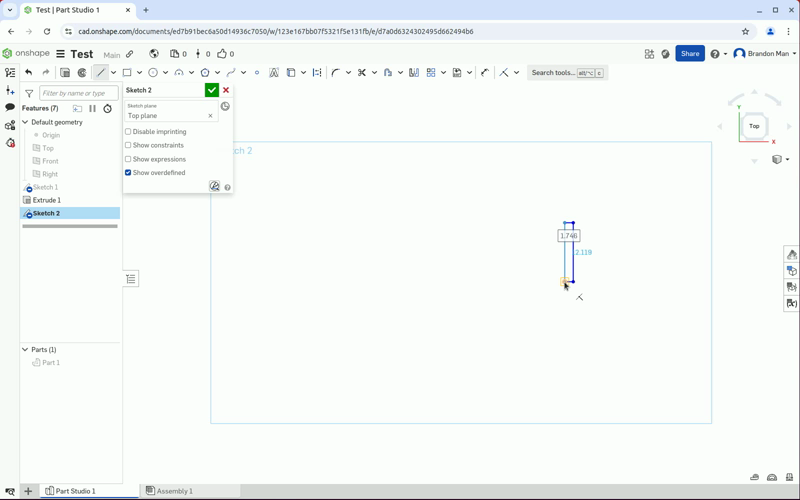
mouse_move(565, 250)
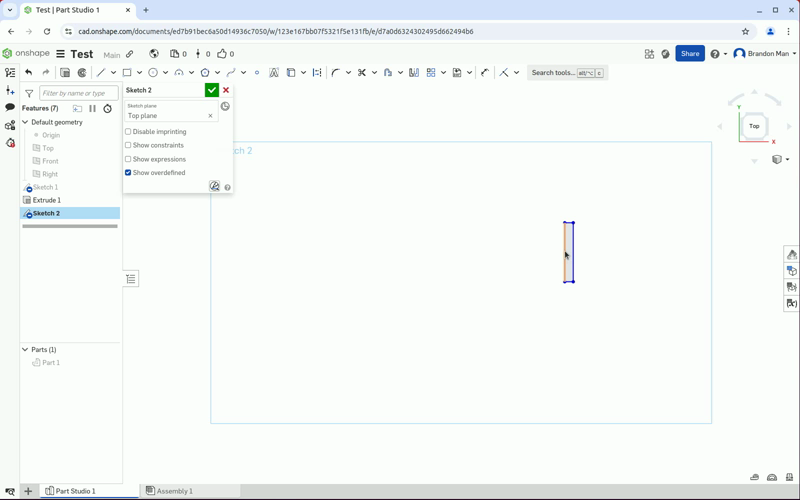
scroll(6)
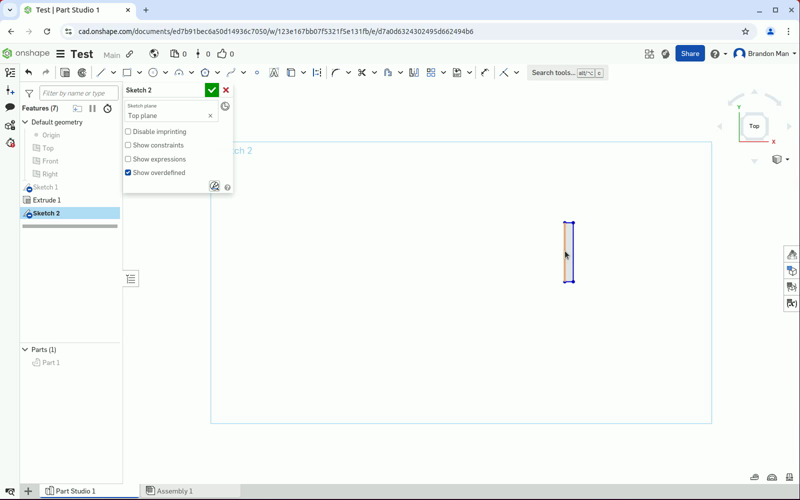
scroll(6)
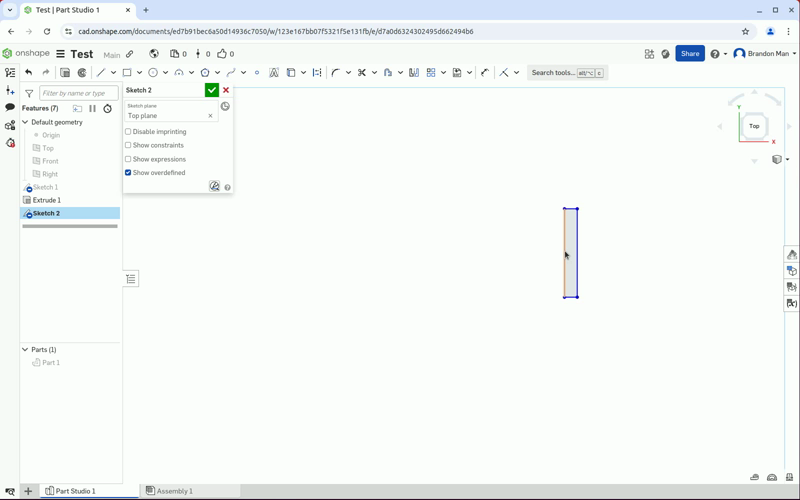
scroll(6)
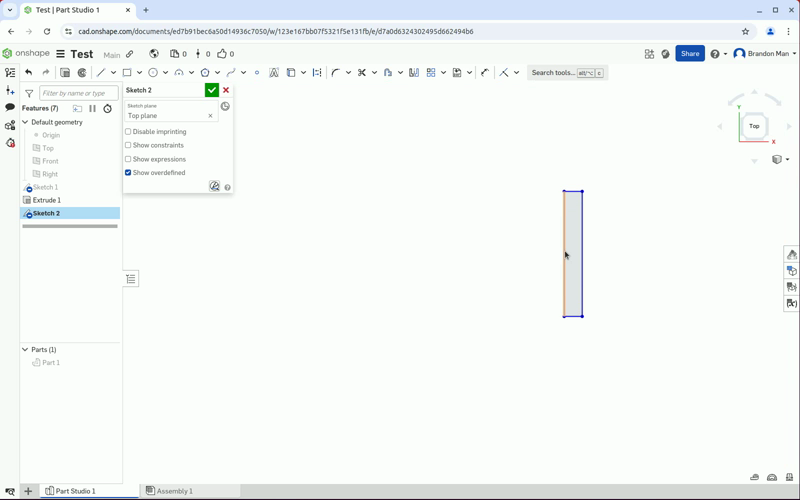
scroll(6)
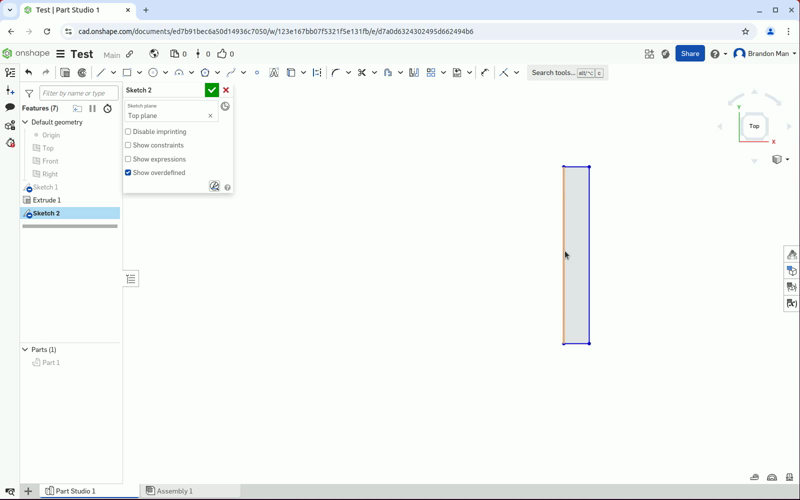
scroll(6)
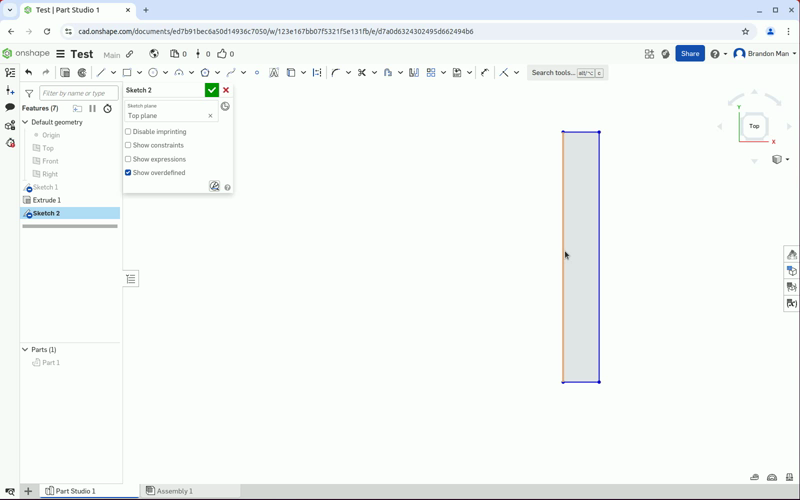
scroll(6)
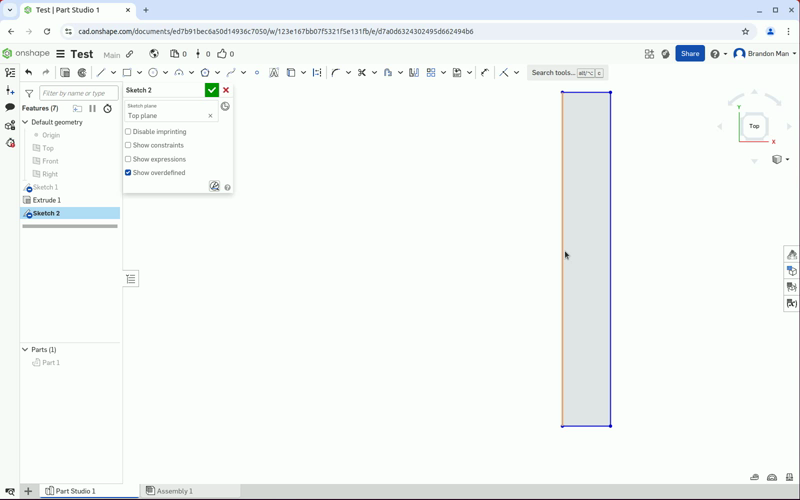
scroll(6)
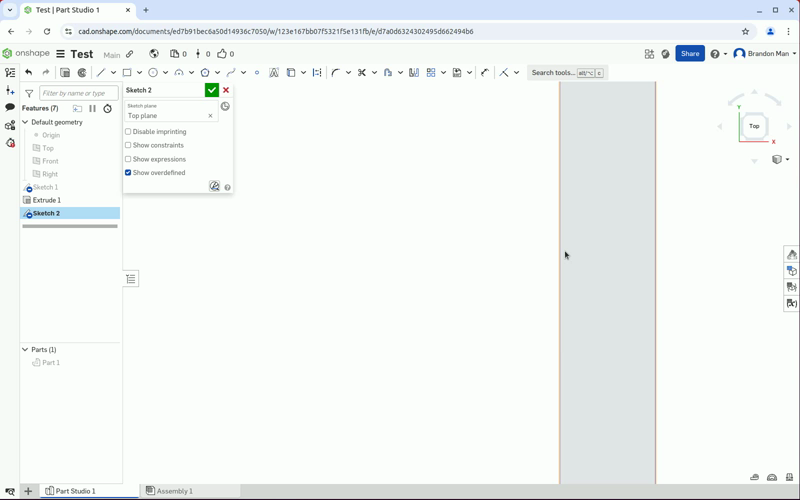
click(565, 250)
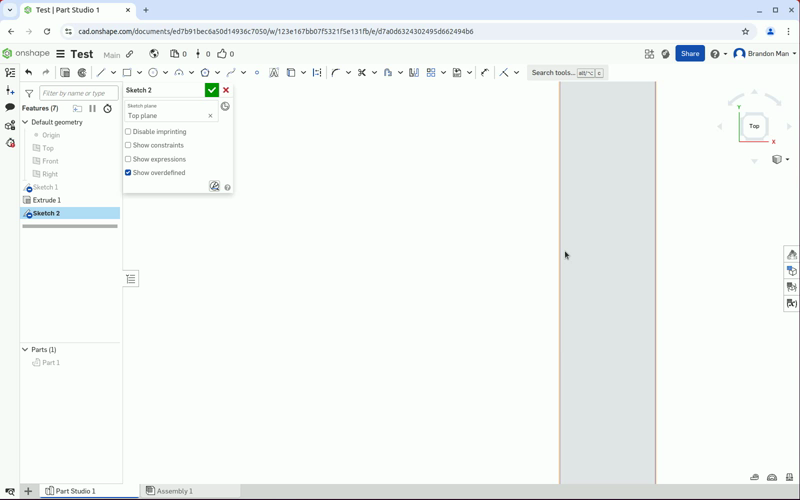
scroll(-6)
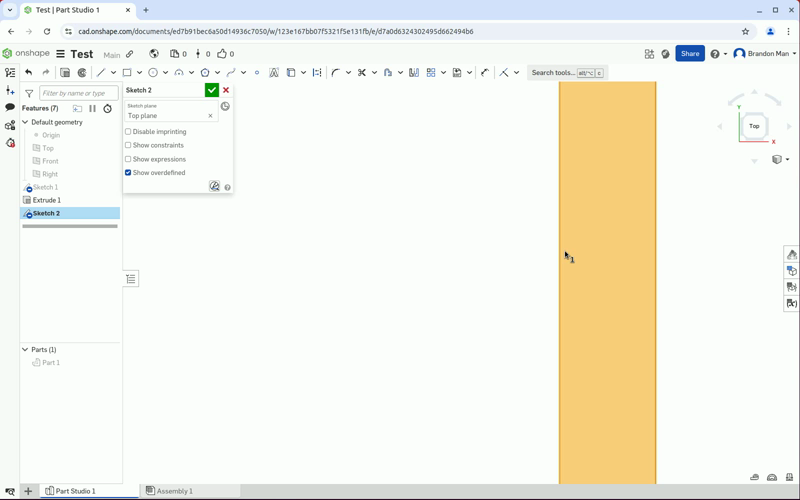
scroll(-6)
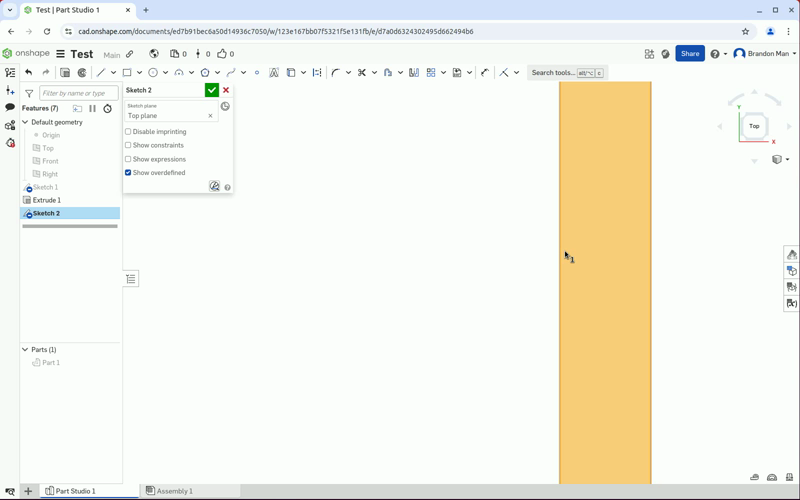
scroll(-6)
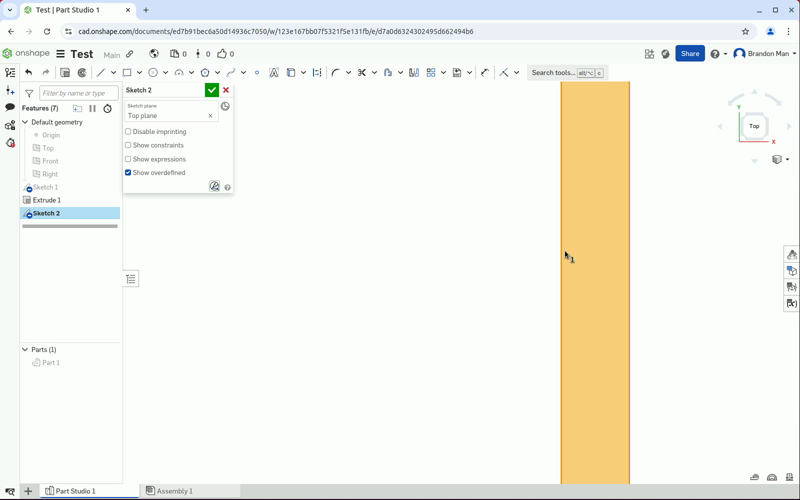
scroll(-6)
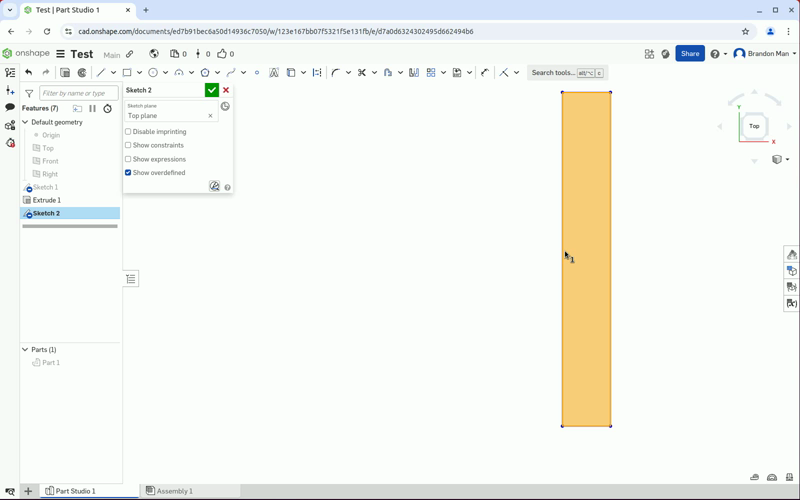
scroll(-6)
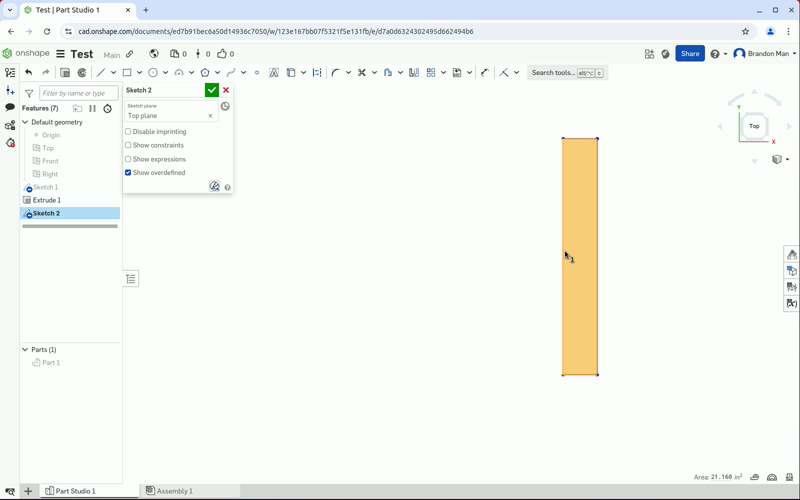
scroll(-6)
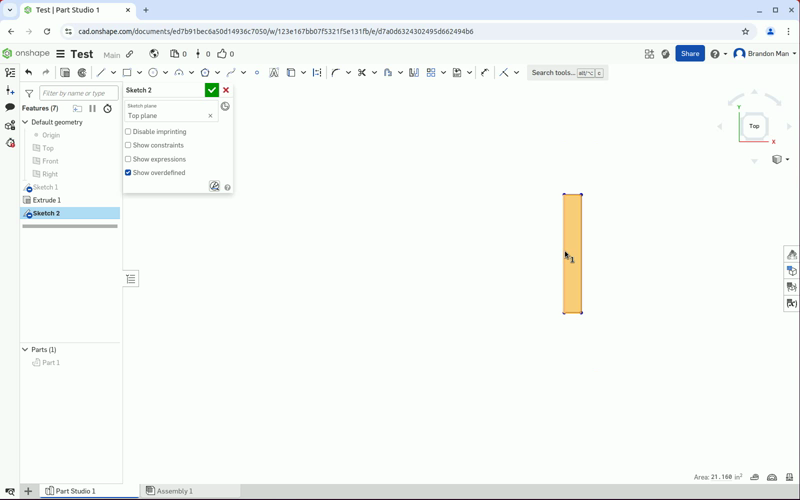
scroll(-6)
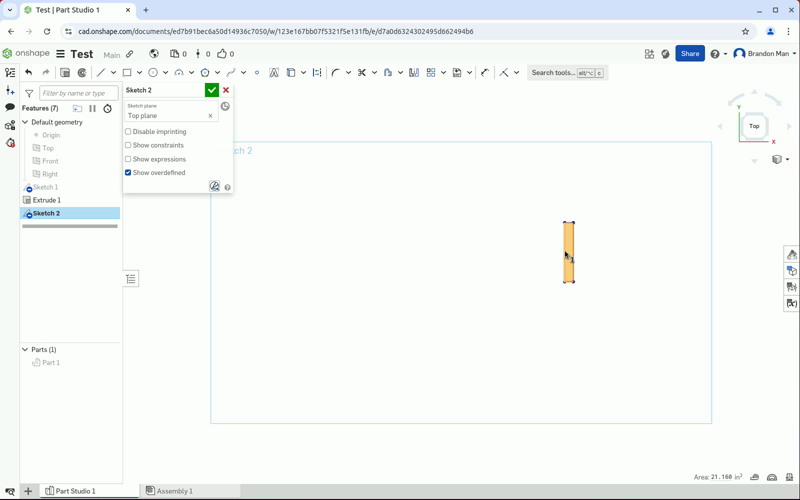
mouse_move(73, 352)
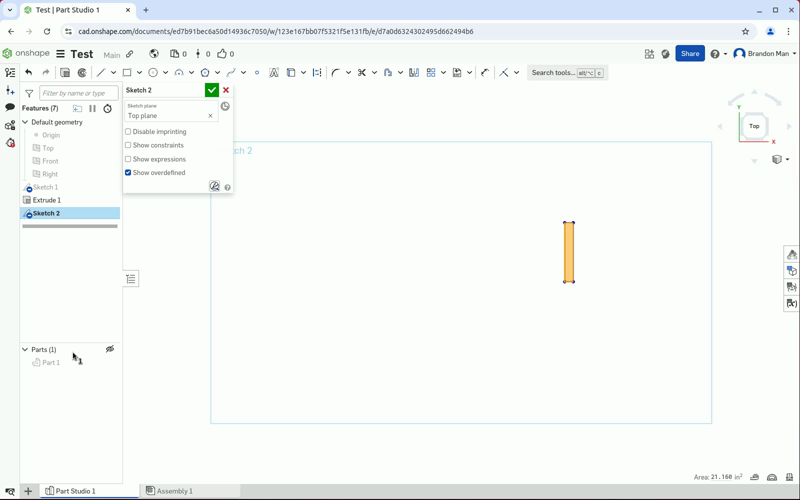
key(shift+y)
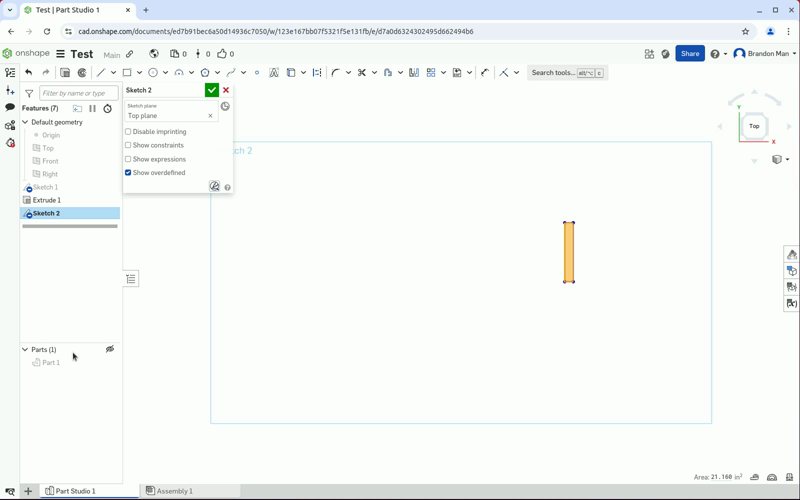
key(shift+e)
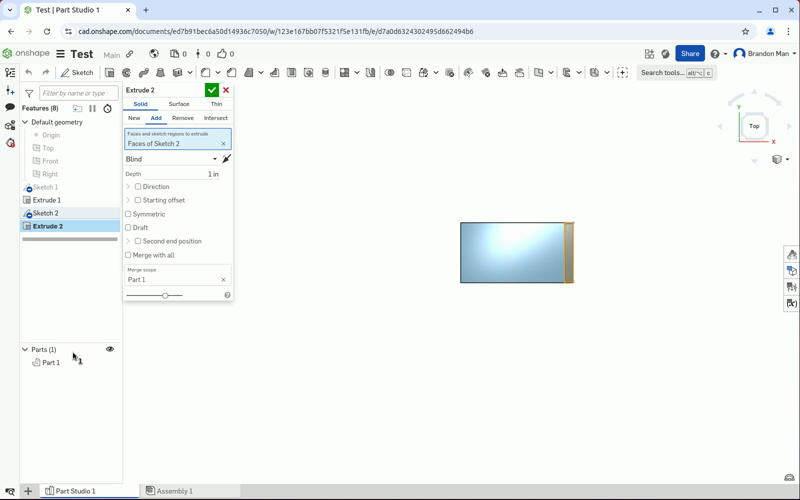
mouse_move(143, 106)
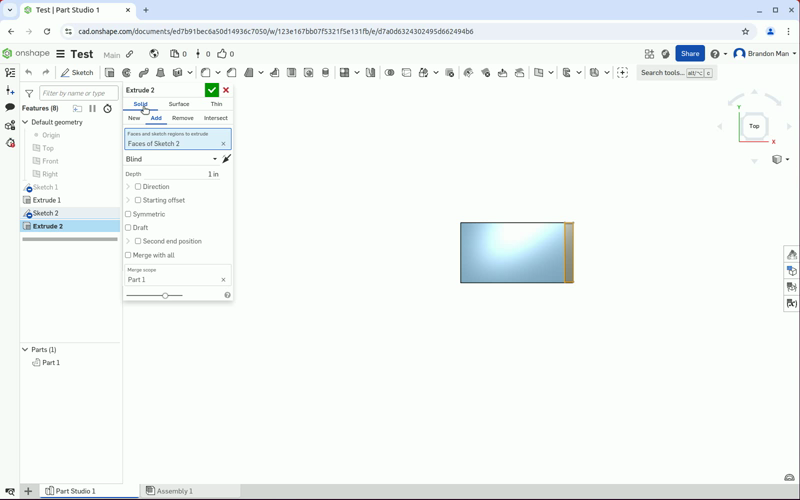
click(143, 106)
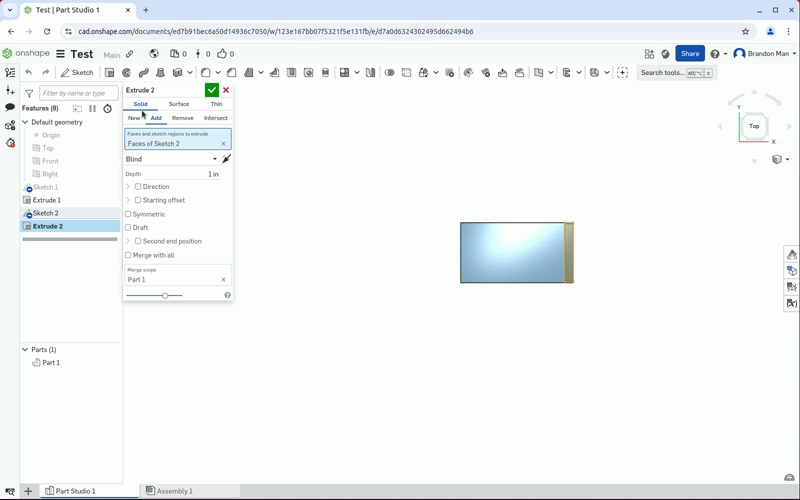
mouse_move(137, 120)
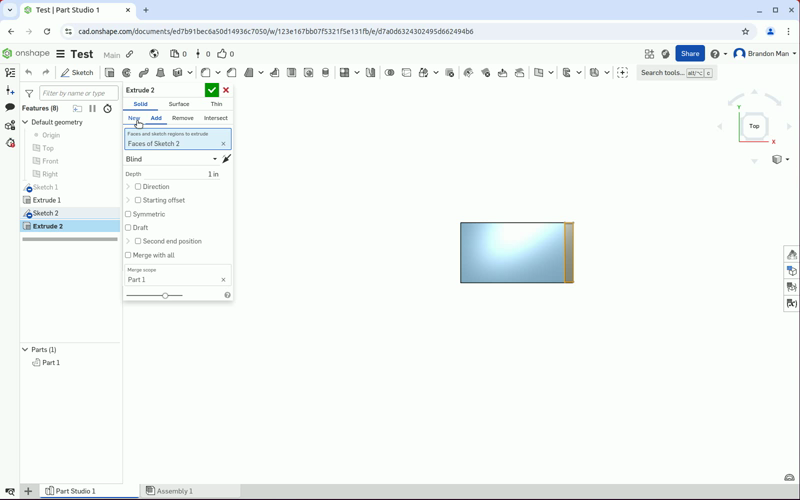
click(137, 120)
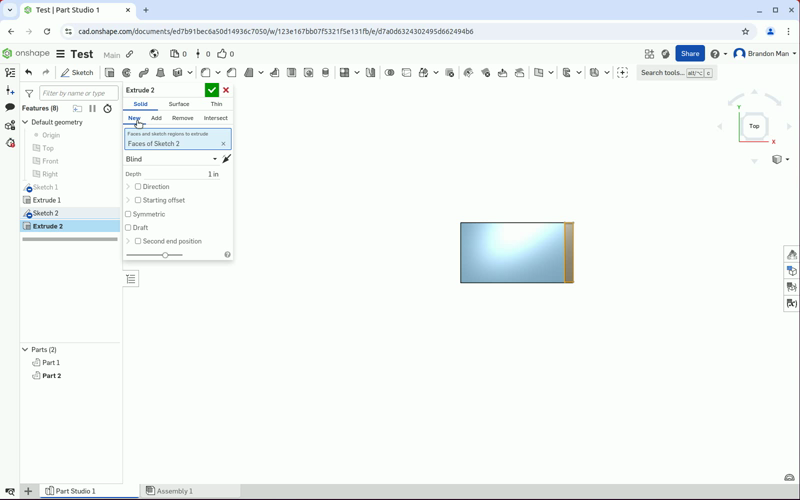
key(tab, 4)
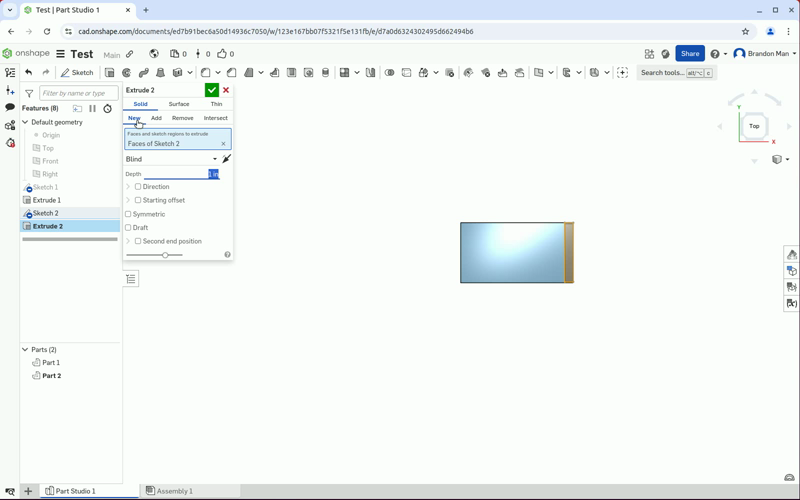
text(2.407)
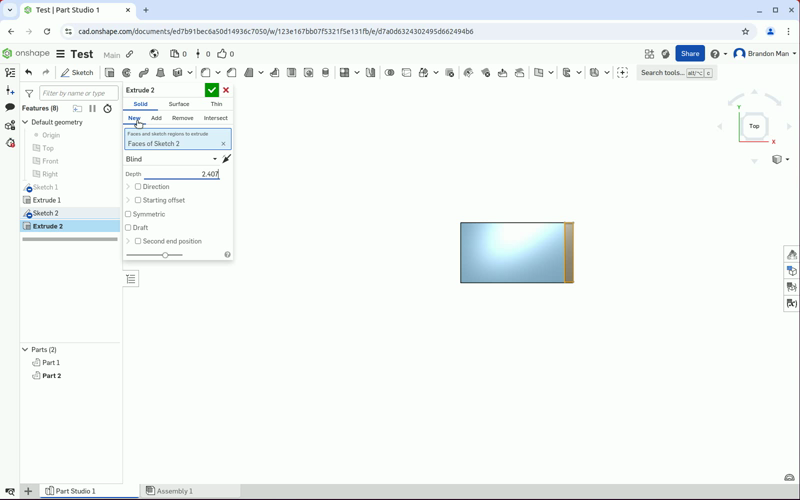
key(enter)
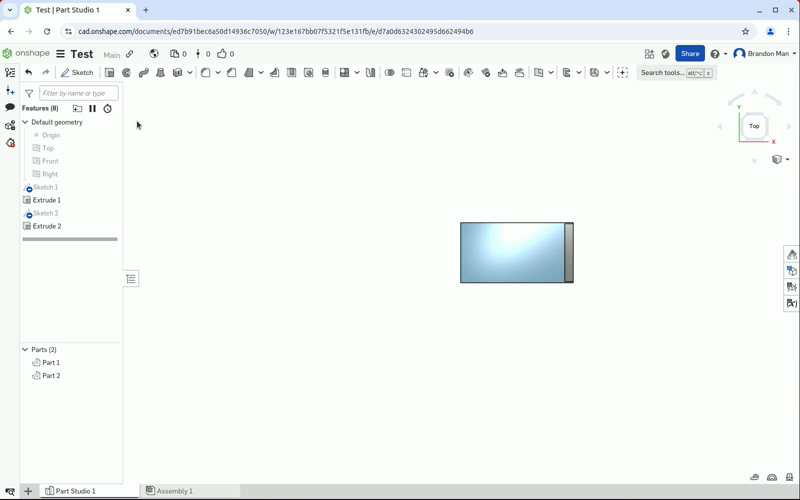
key(shift+h)
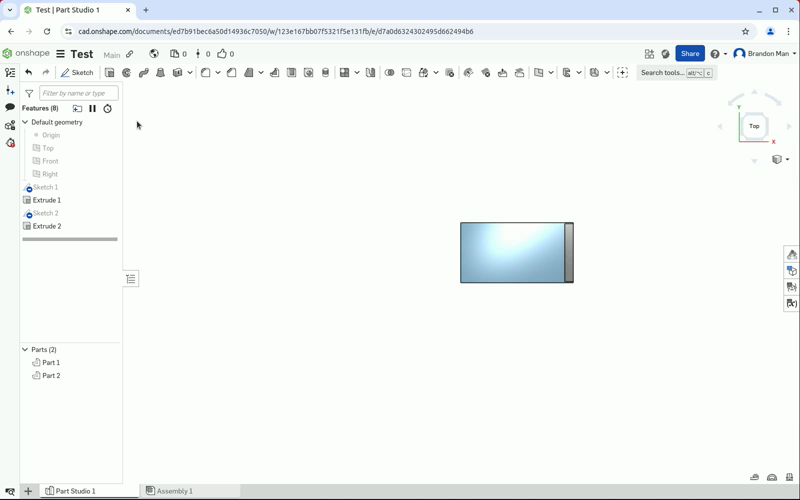
key(shift+h)
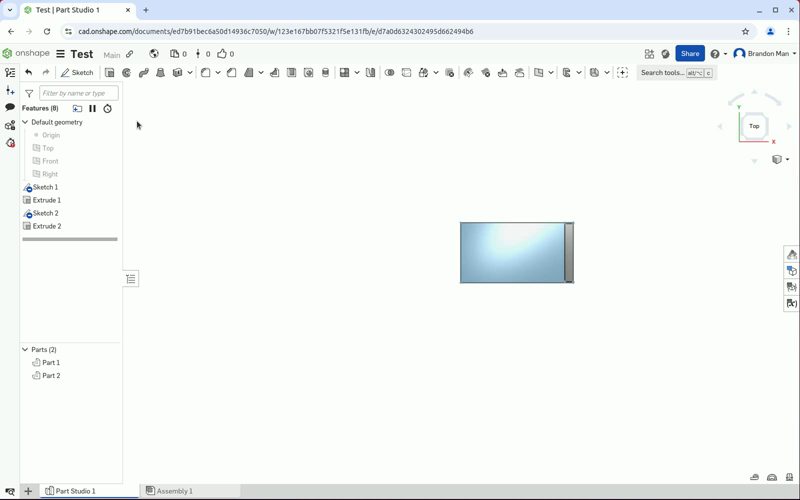
key(shift+7)
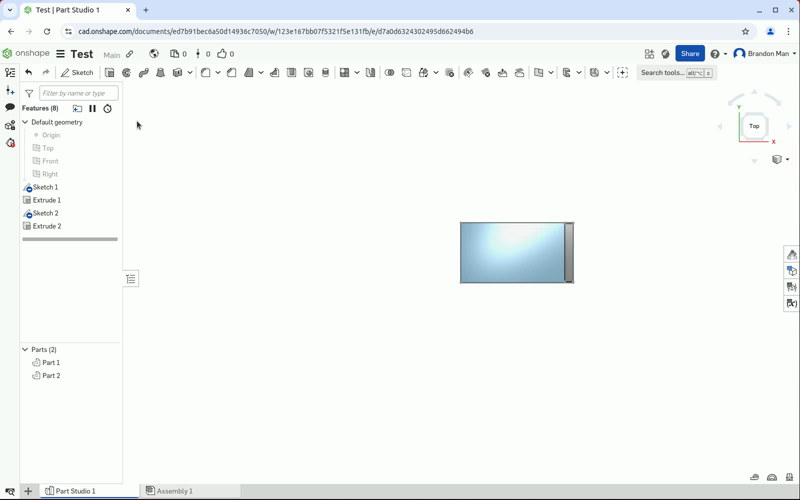
key(up, 3)
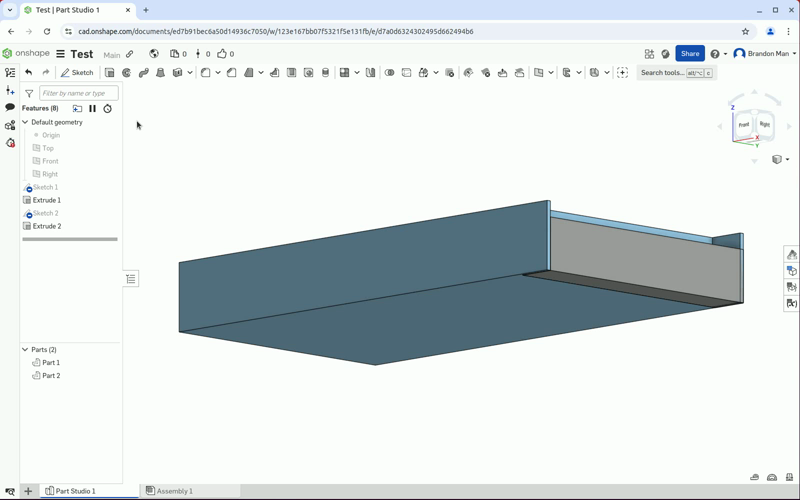
key(left, 3)
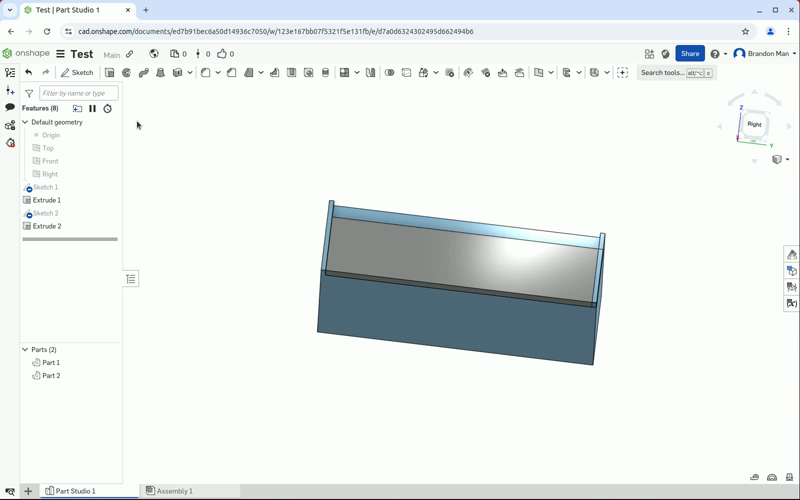
key(right, 3)
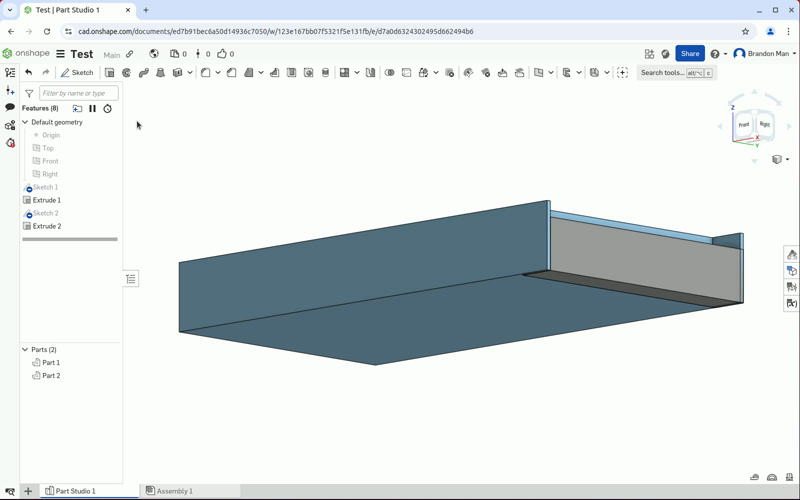
key(down, 3)
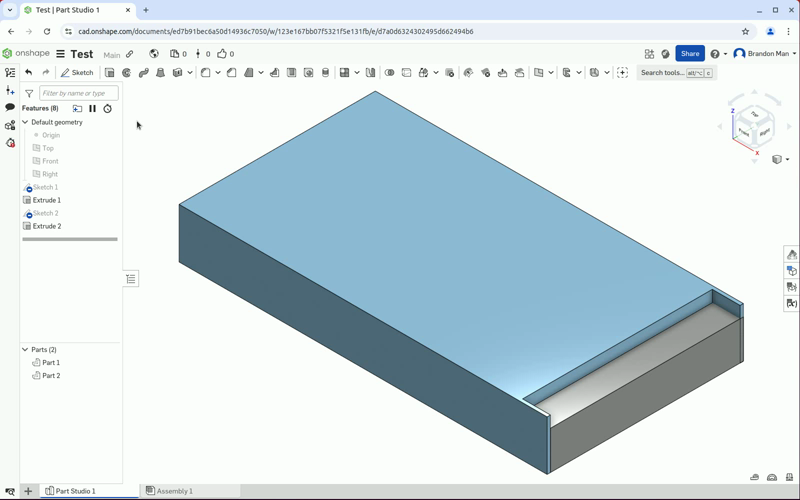
mouse_move(73, 189)
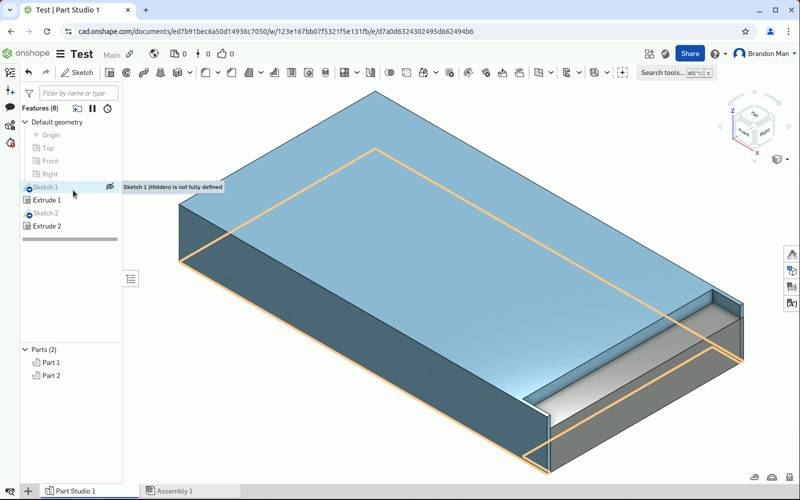
click(73, 189)